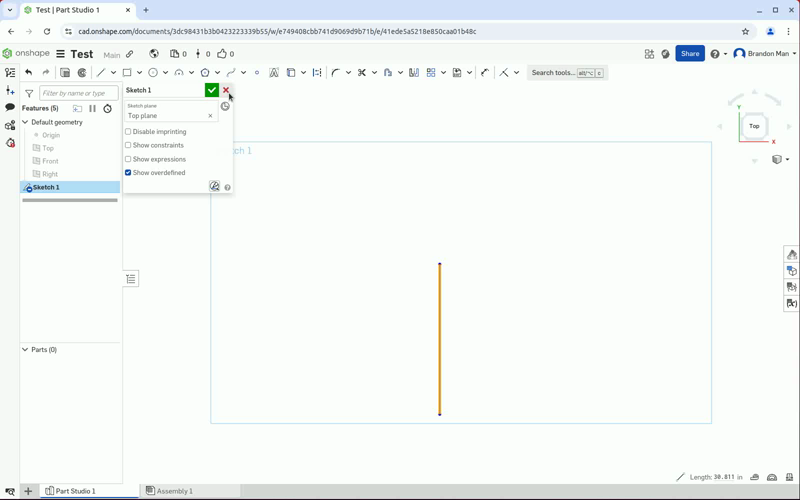
key(shift+h)
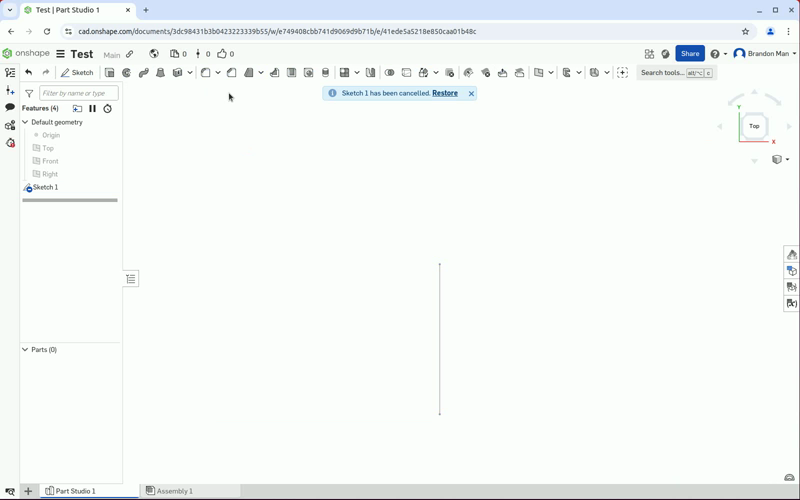
key(shift+s)
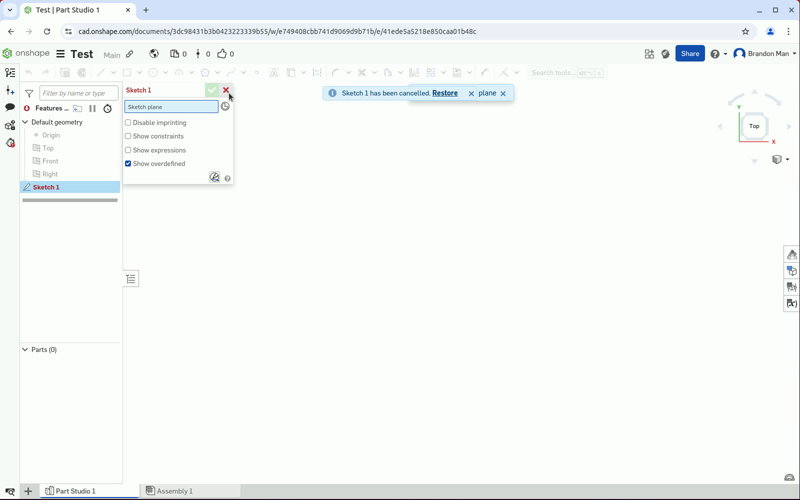
mouse_move(73, 150)
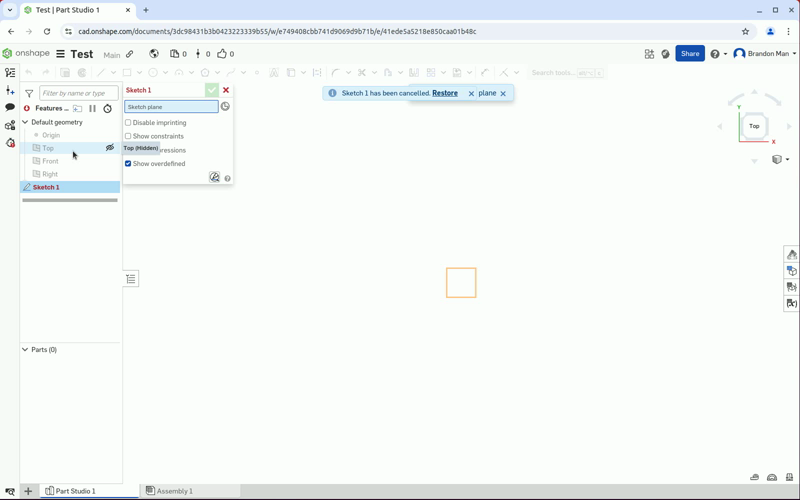
click(73, 150)
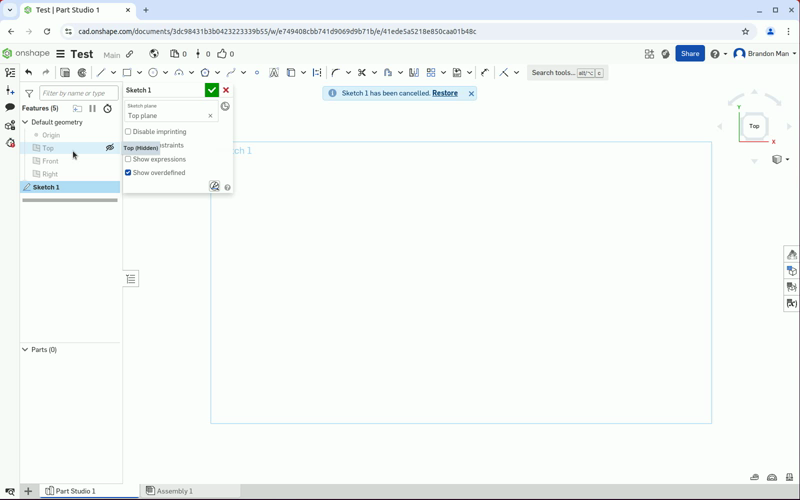
mouse_move(73, 352)
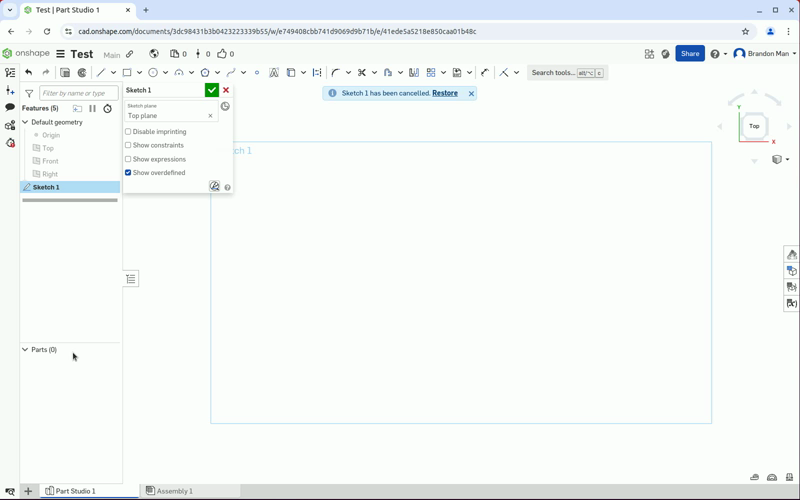
key(y)
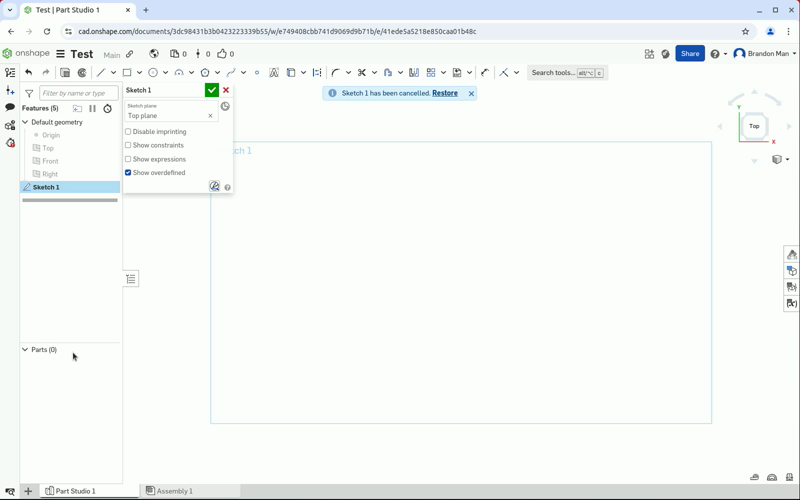
key(l)
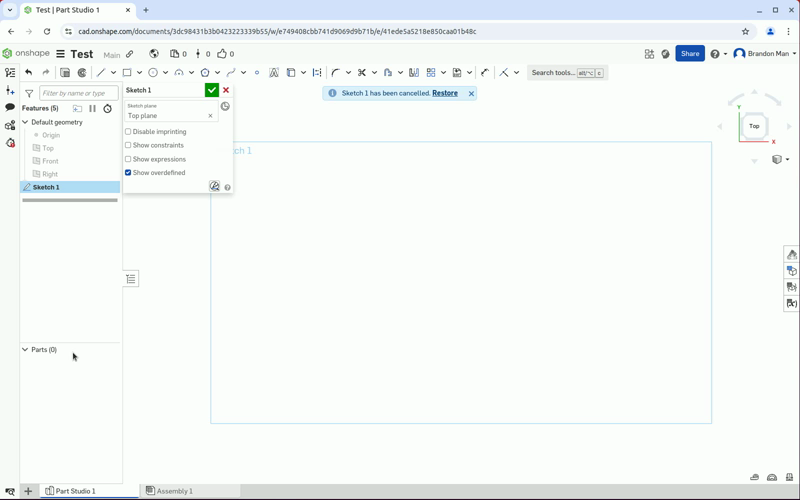
key_down(shift)
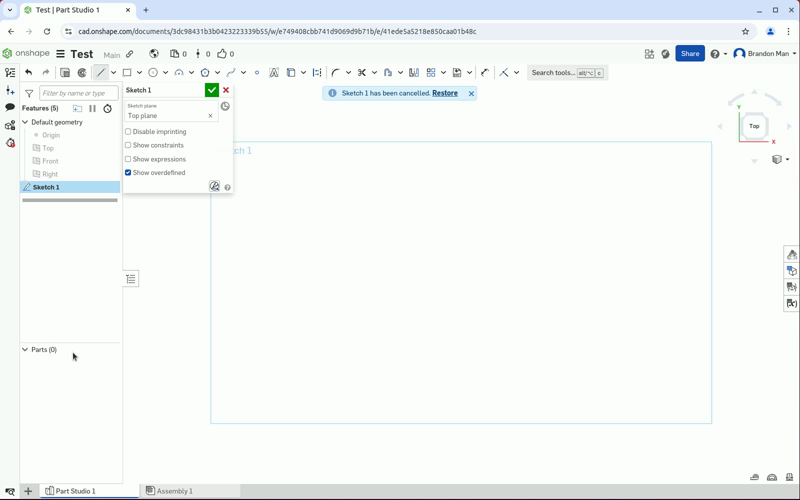
mouse_move(348, 282)
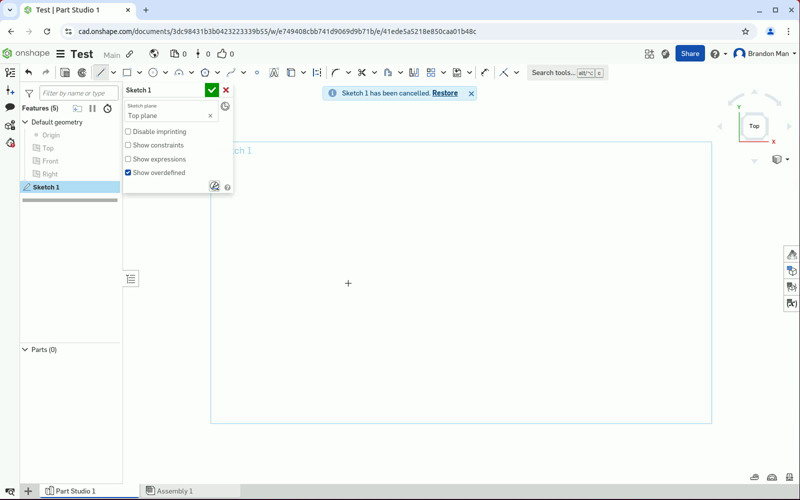
click(348, 282)
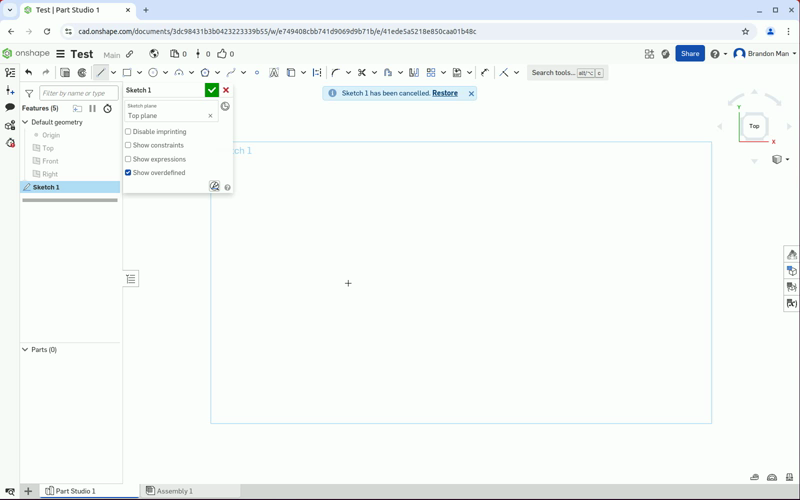
key_up(shift)
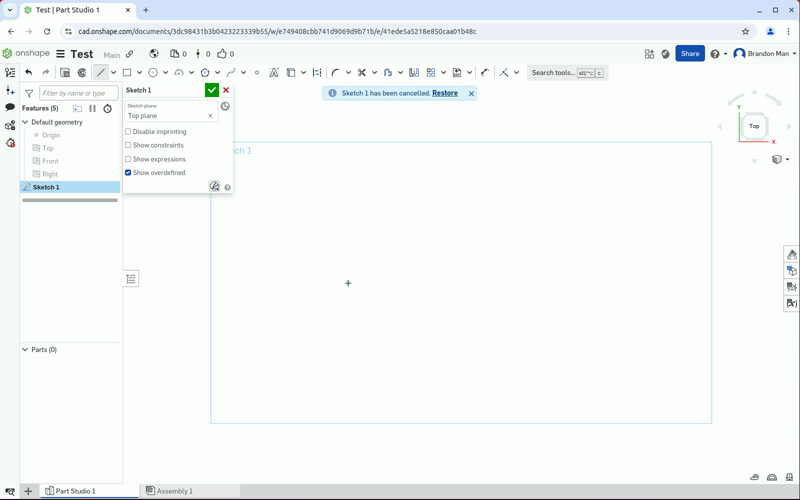
key_down(shift)
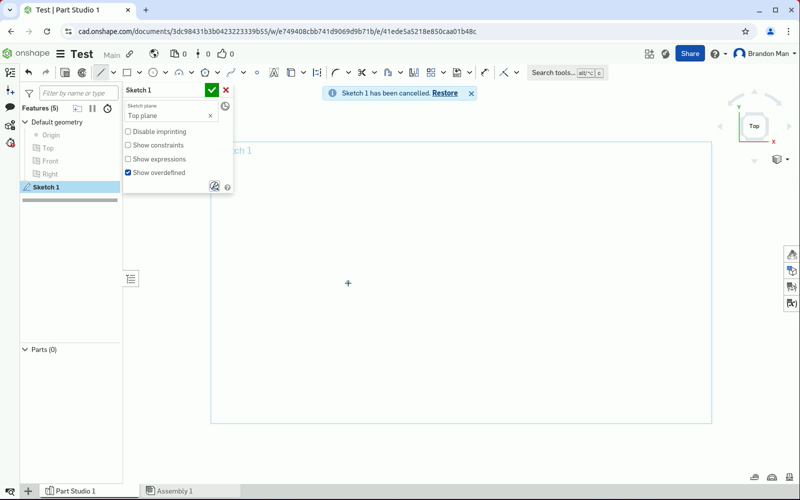
mouse_move(572, 282)
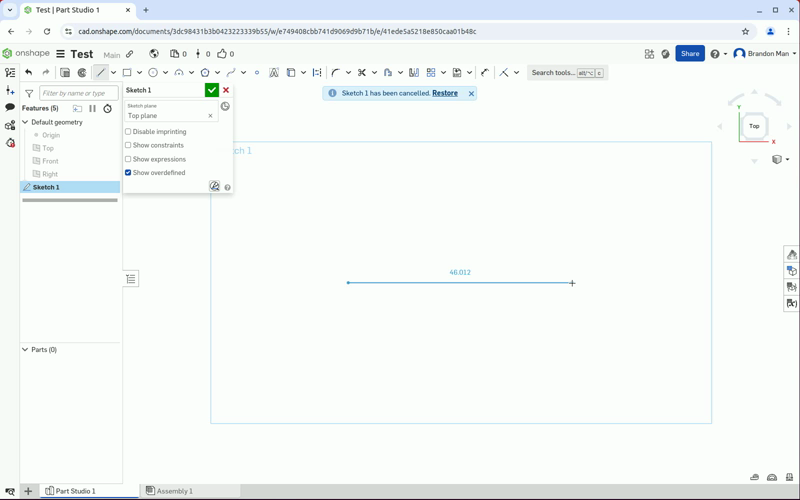
click(572, 282)
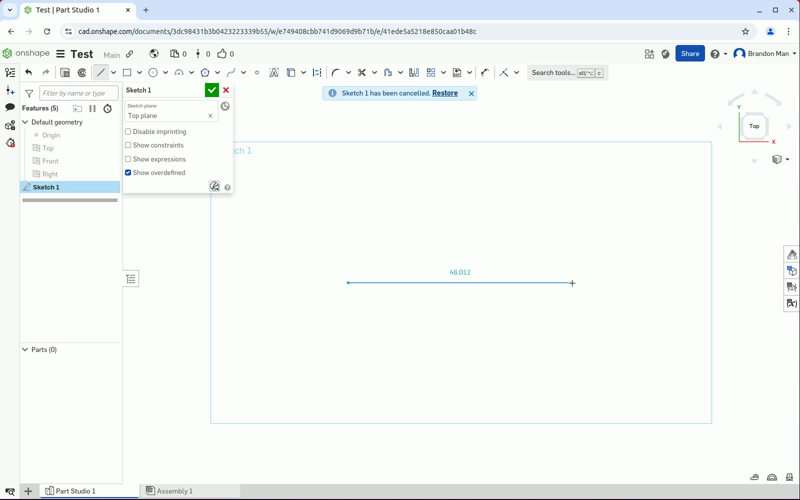
key_up(shift)
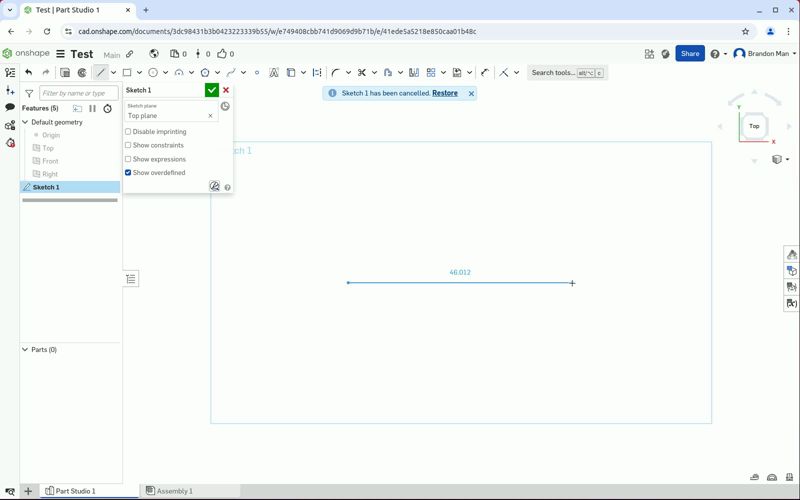
key_down(shift)
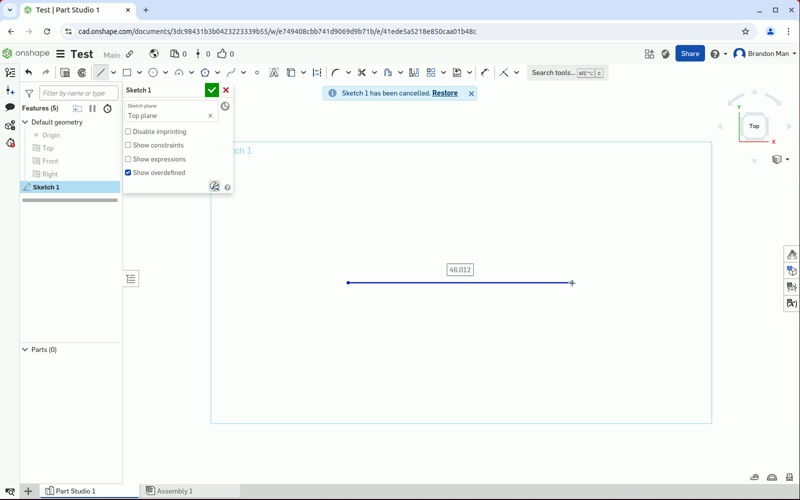
mouse_move(589, 282)
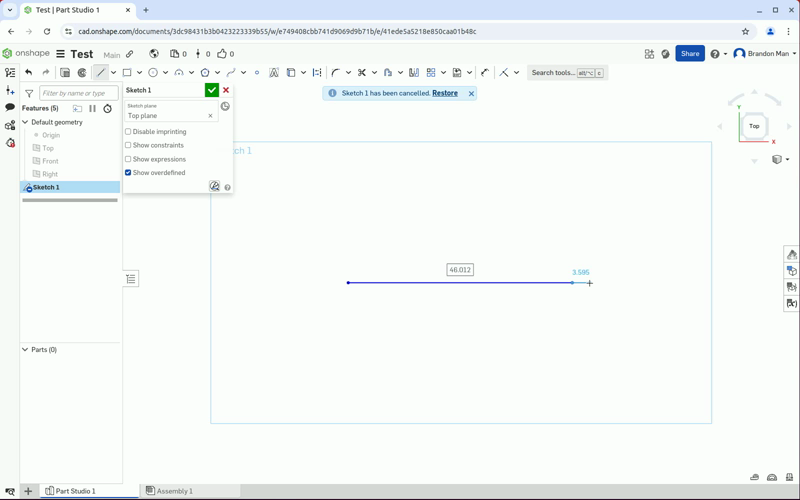
mouse_move(572, 226)
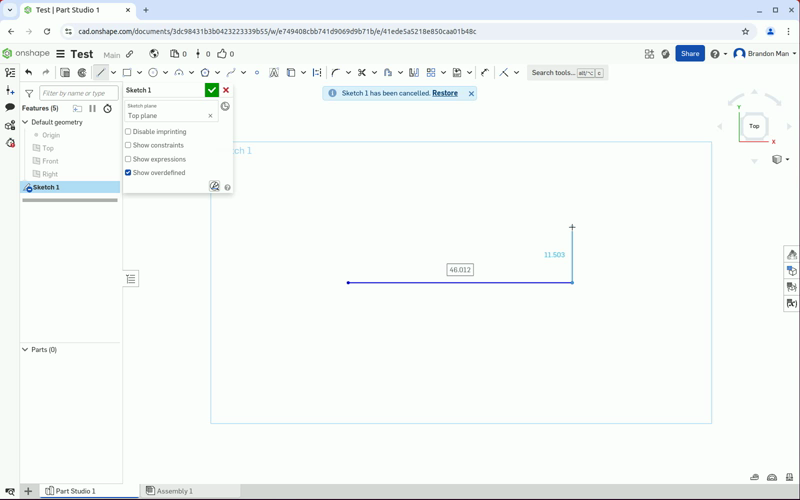
click(572, 226)
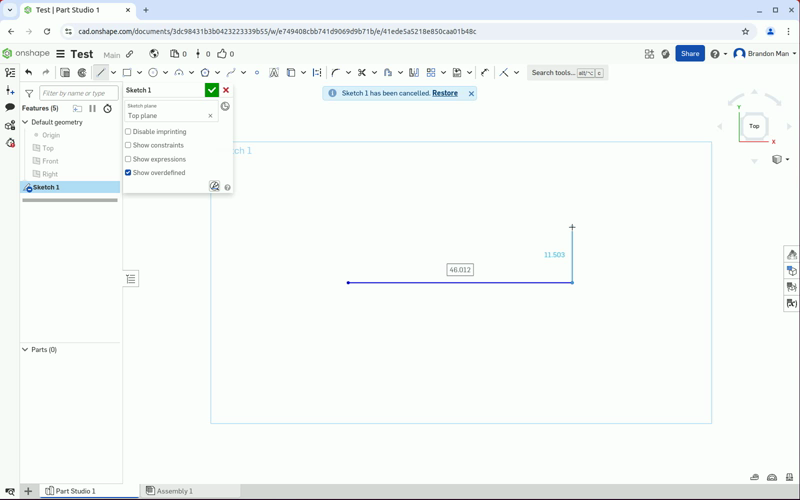
key_up(shift)
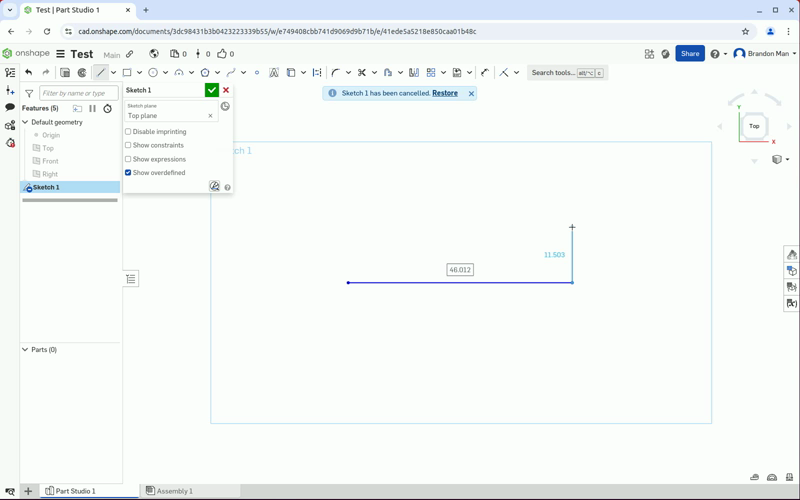
key_down(shift)
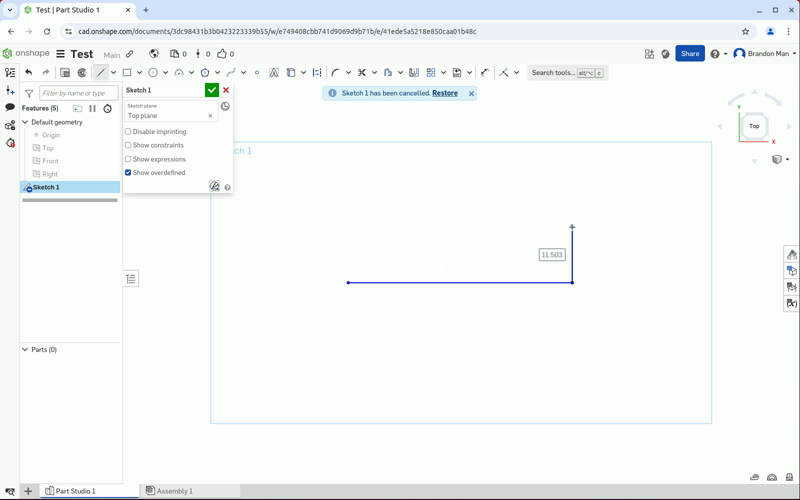
mouse_move(348, 226)
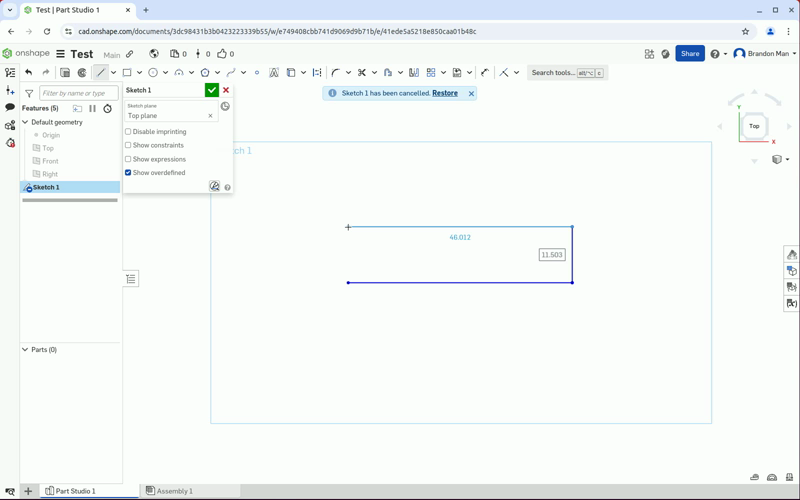
click(348, 226)
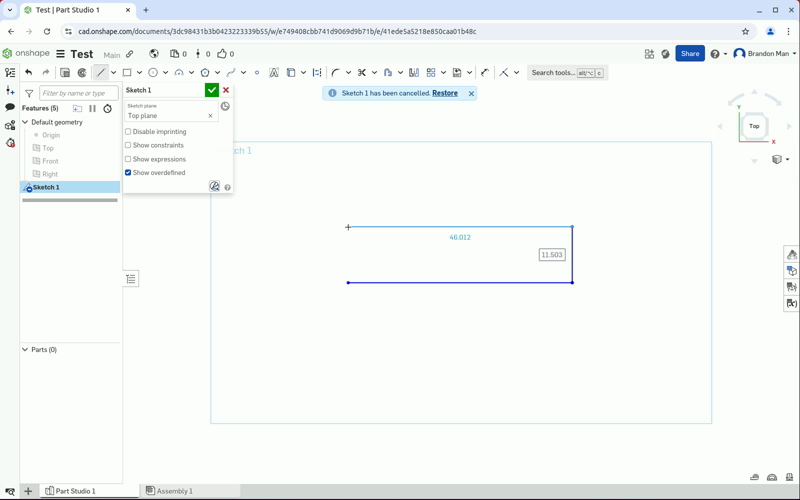
key_up(shift)
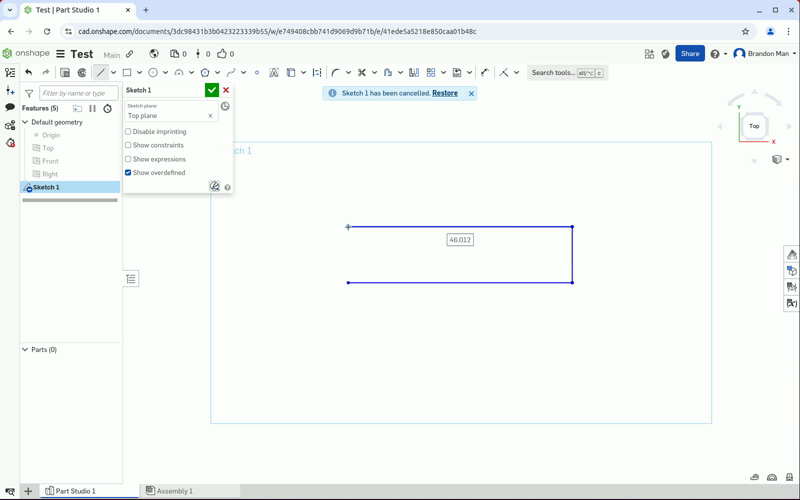
mouse_move(378, 226)
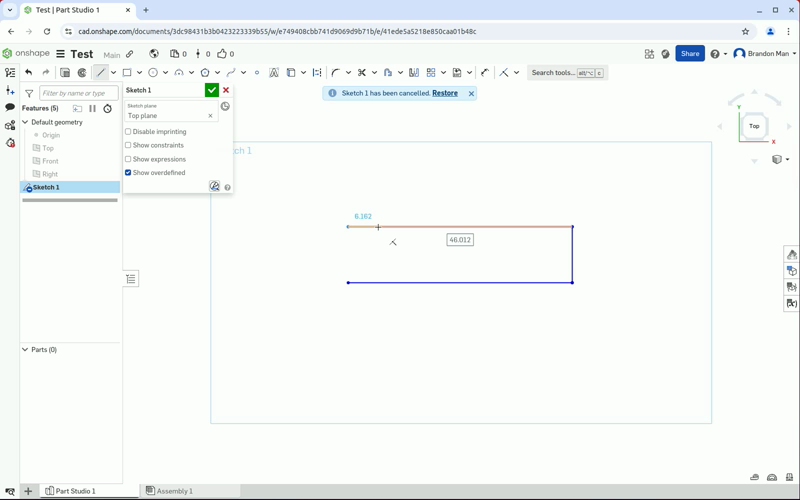
key_down(shift)
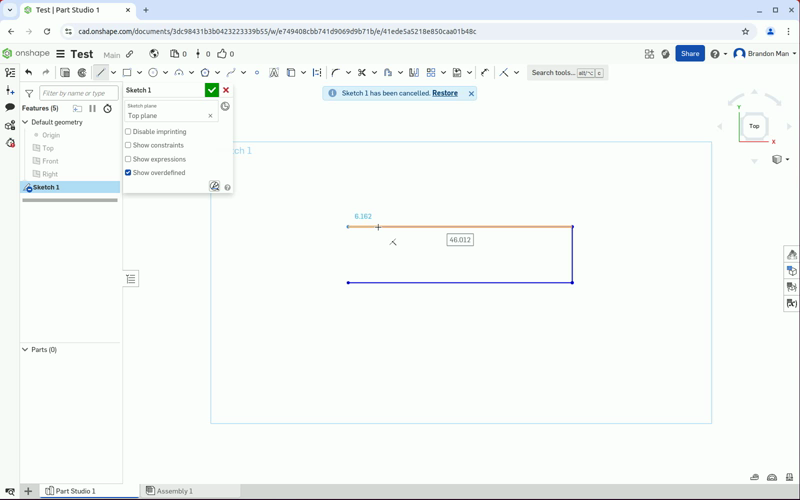
mouse_move(348, 282)
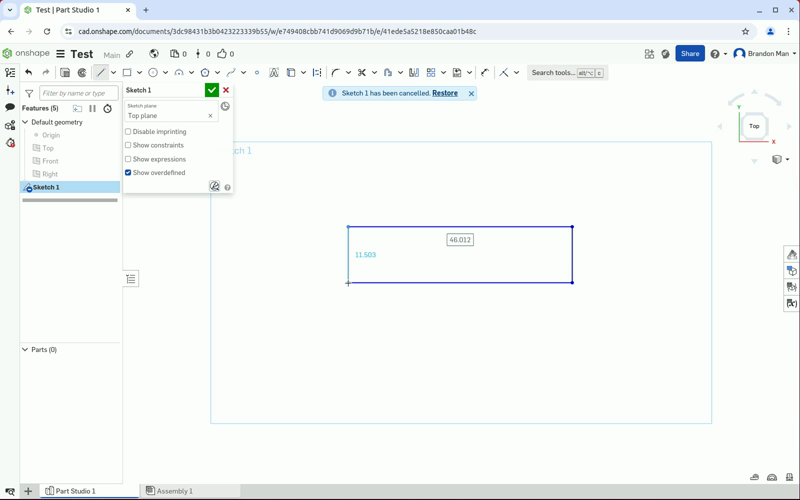
key_up(shift)
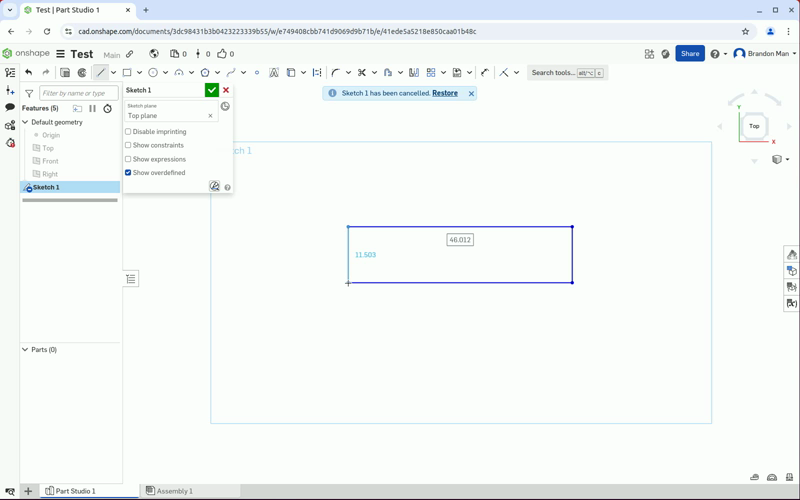
click(348, 282)
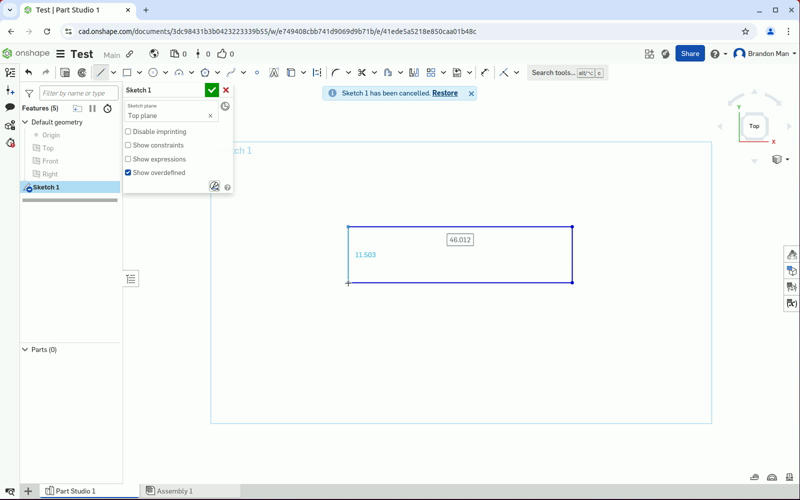
key(esc)
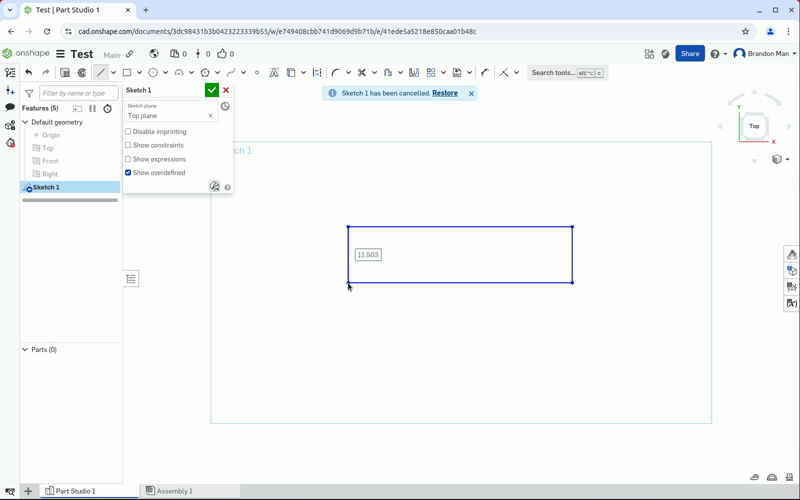
mouse_move(369, 239)
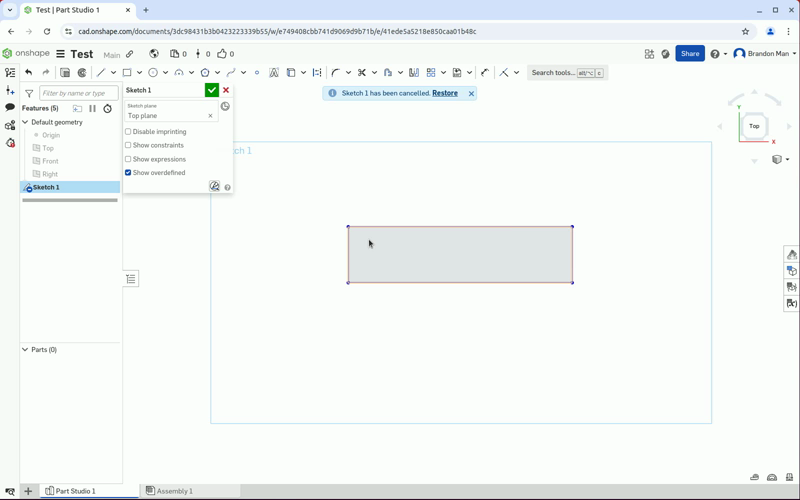
click(369, 239)
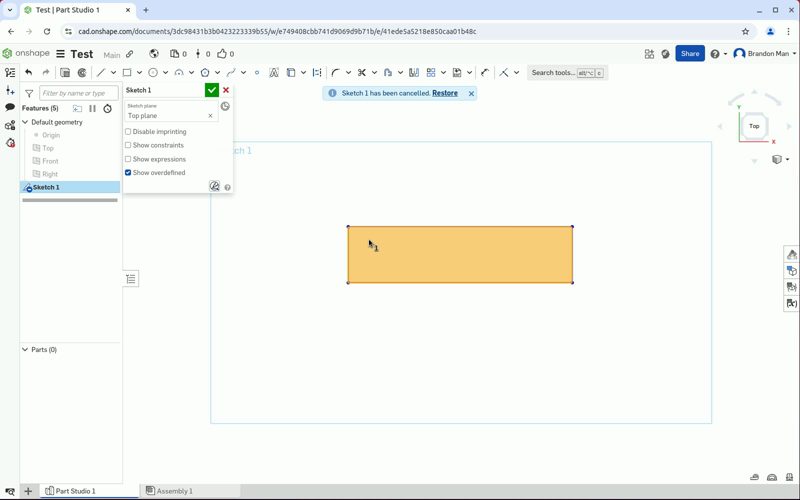
mouse_move(73, 352)
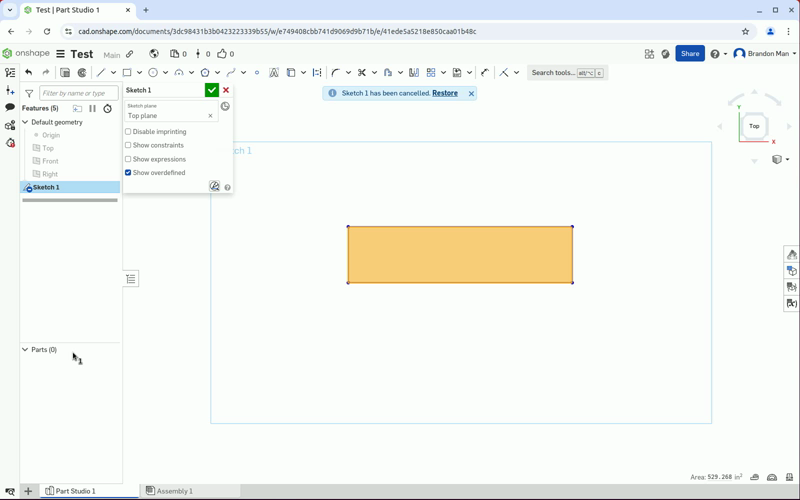
key(shift+y)
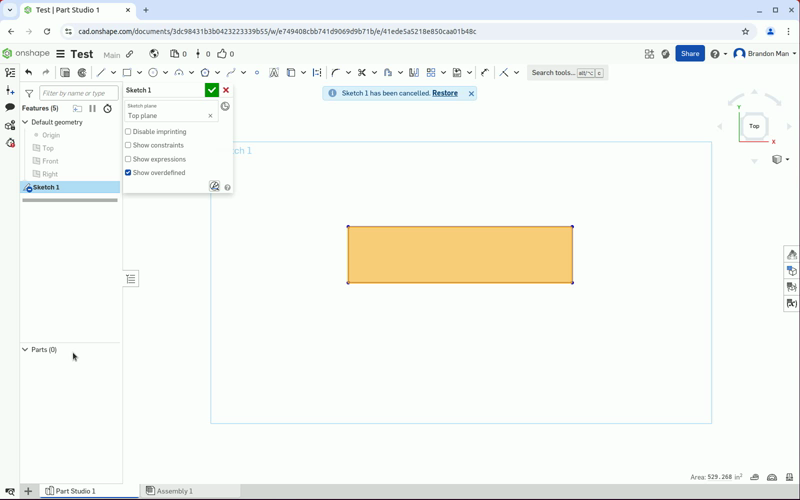
key(shift+e)
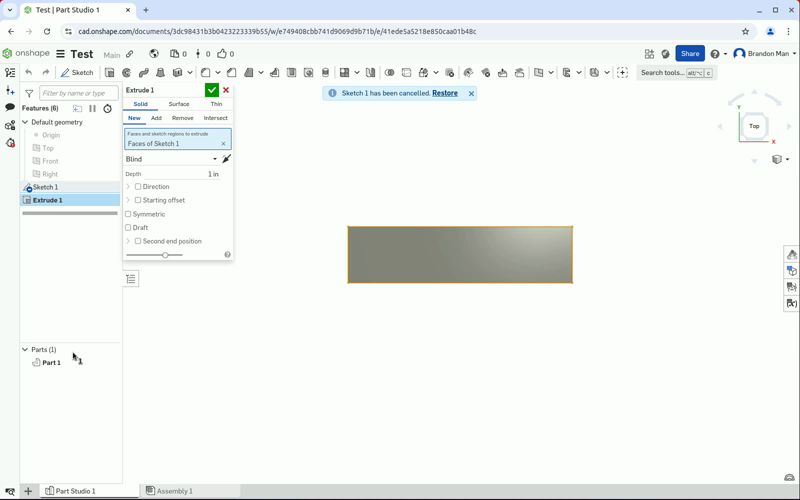
mouse_move(143, 106)
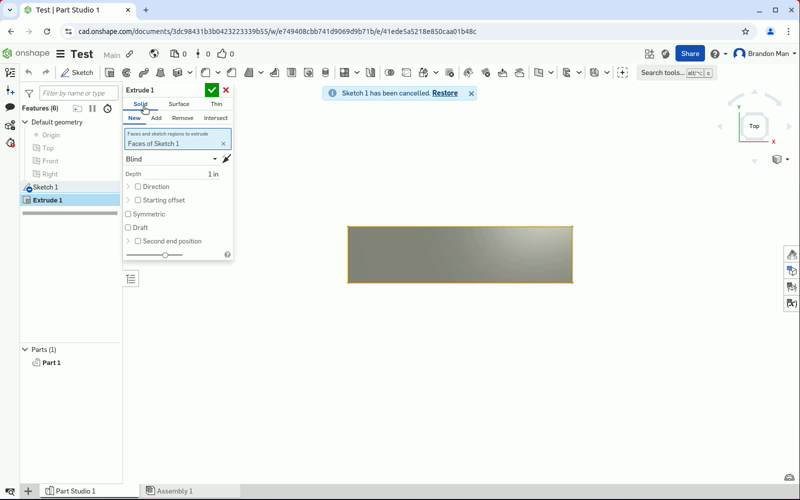
click(143, 106)
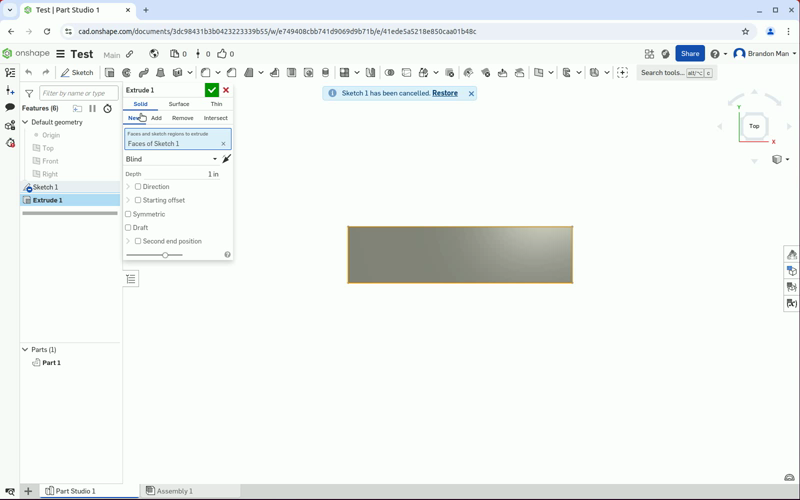
mouse_move(137, 120)
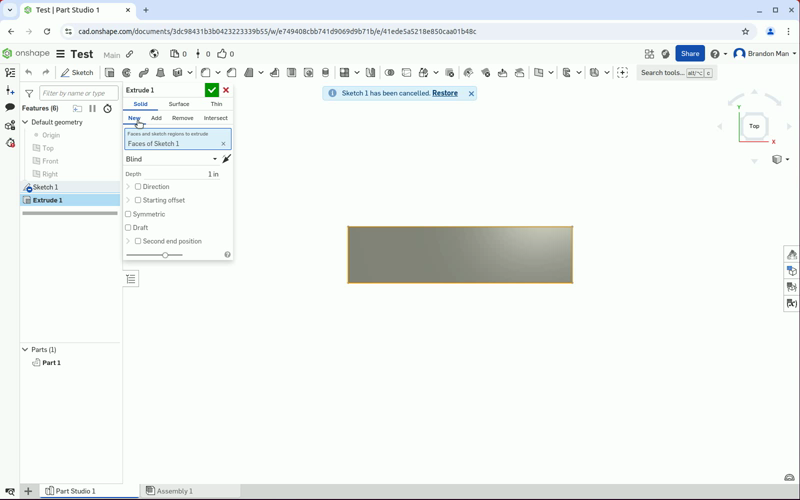
click(137, 120)
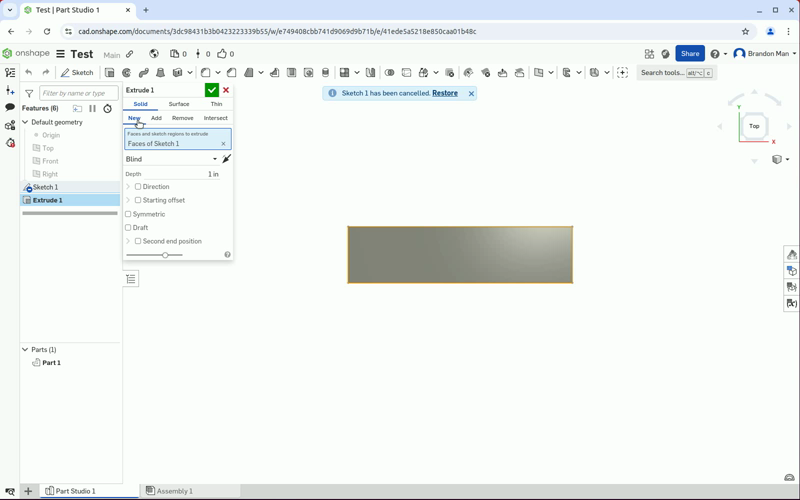
key(tab, 4)
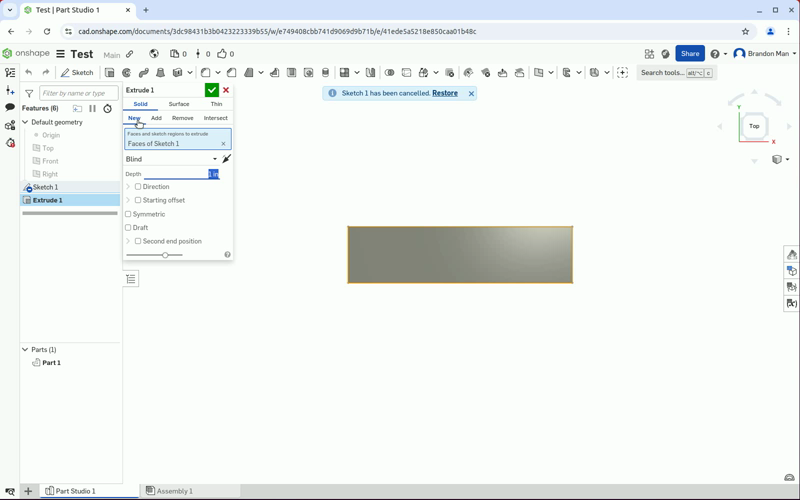
text(23.108)
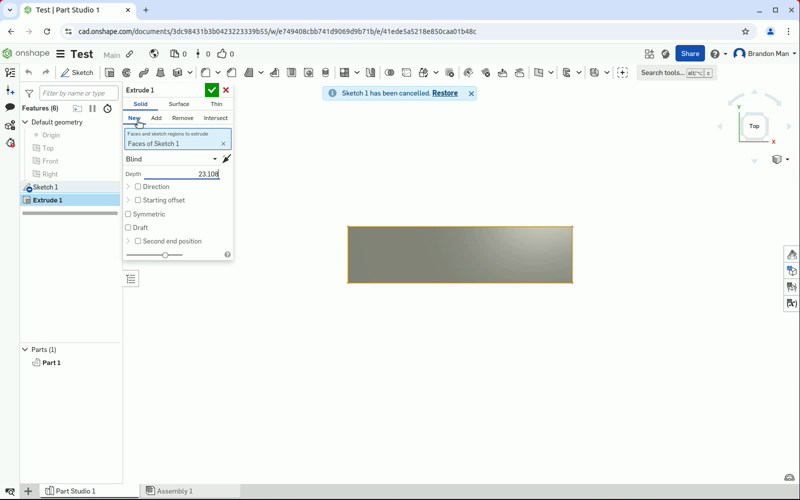
key(enter)
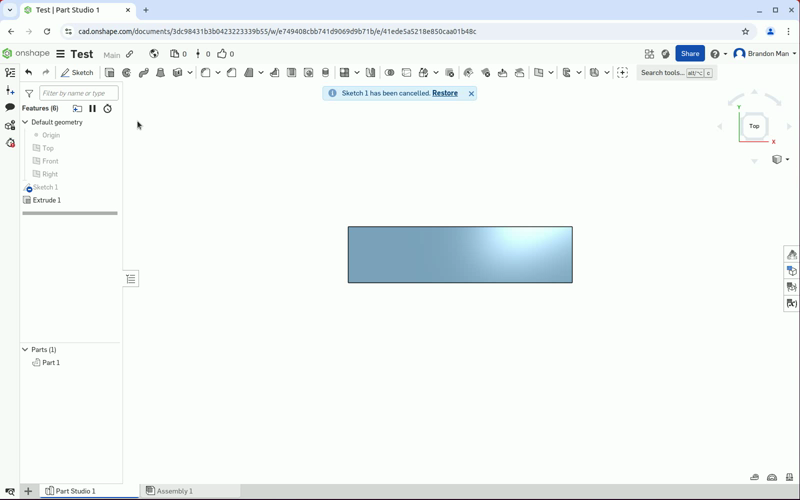
key(shift+h)
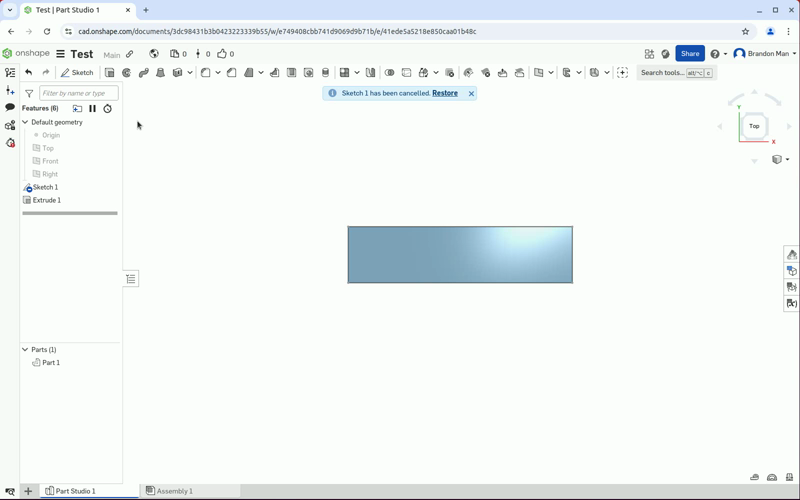
key(shift+h)
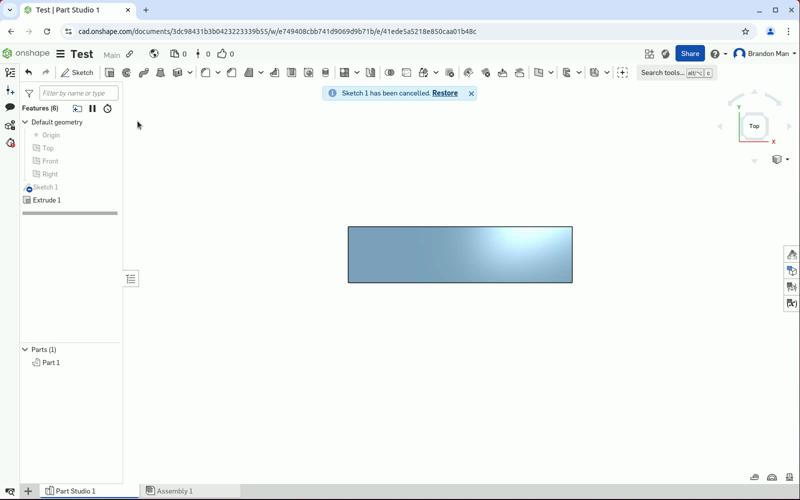
mouse_move(73, 189)
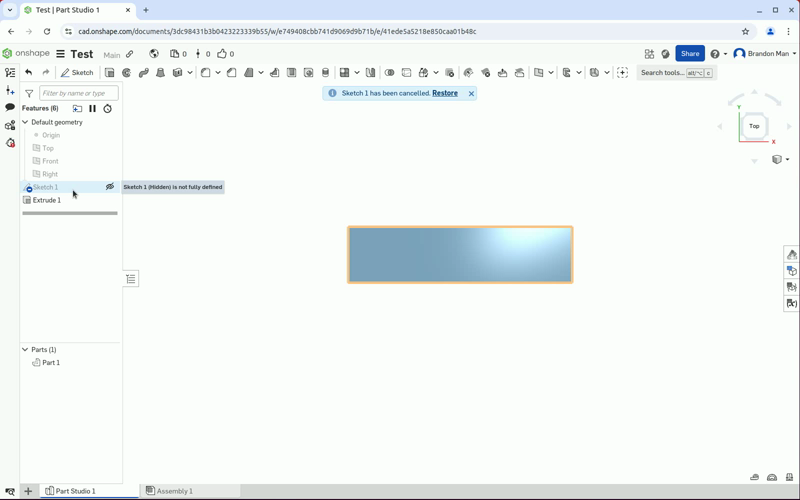
click(73, 189)
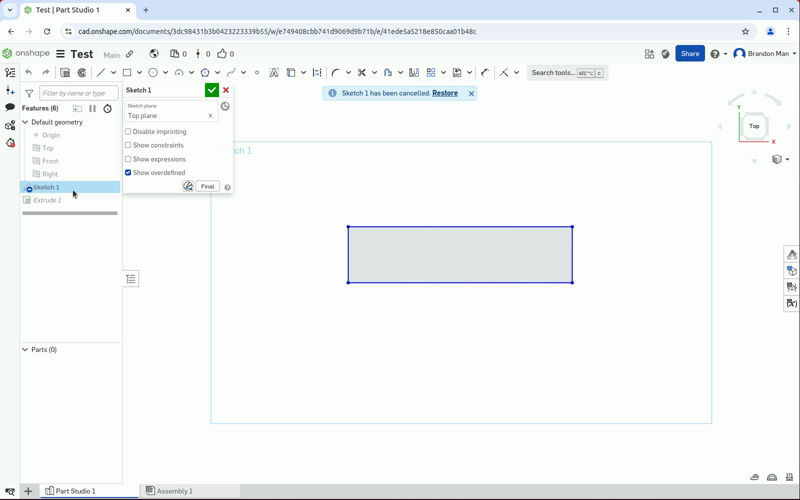
mouse_move(229, 92)
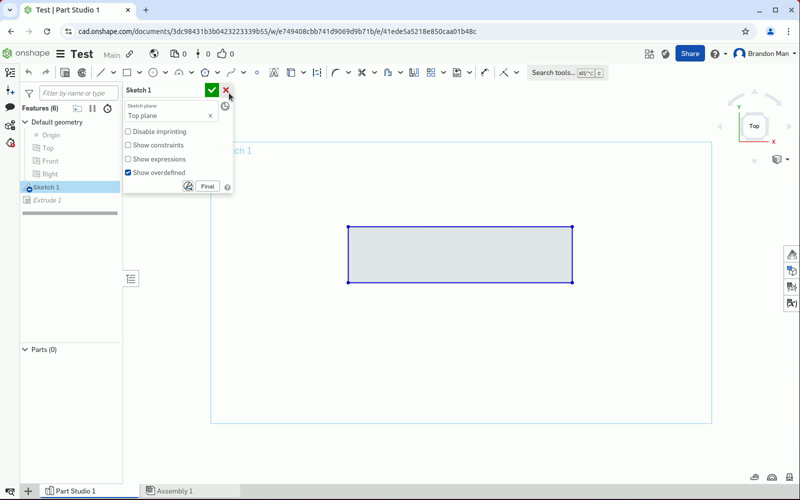
click(229, 92)
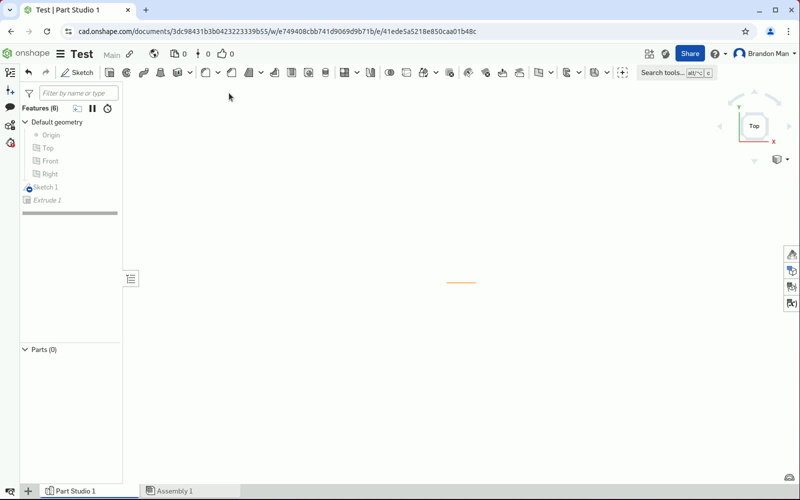
mouse_move(73, 352)
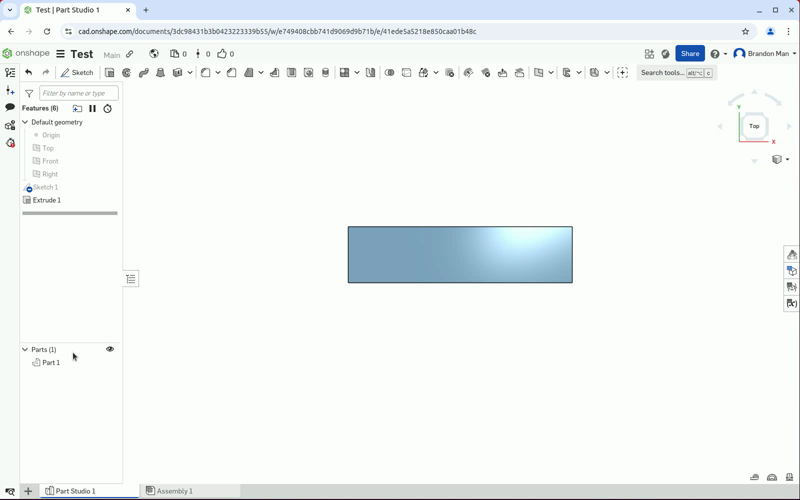
key(y)
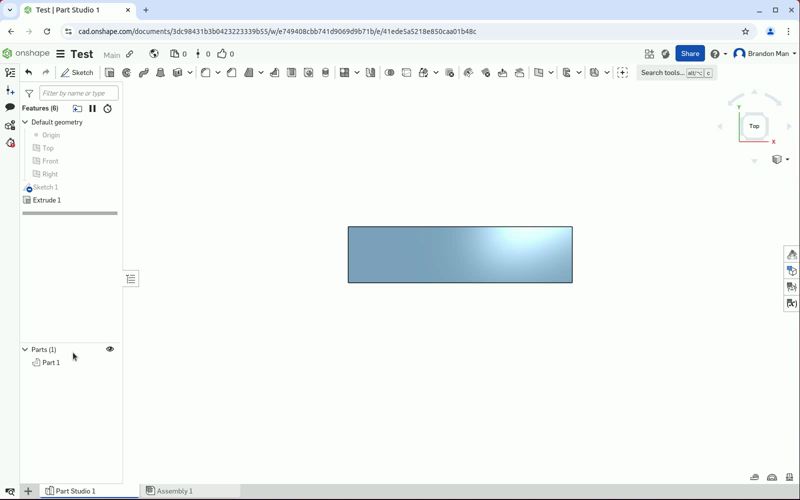
key(shift+p)
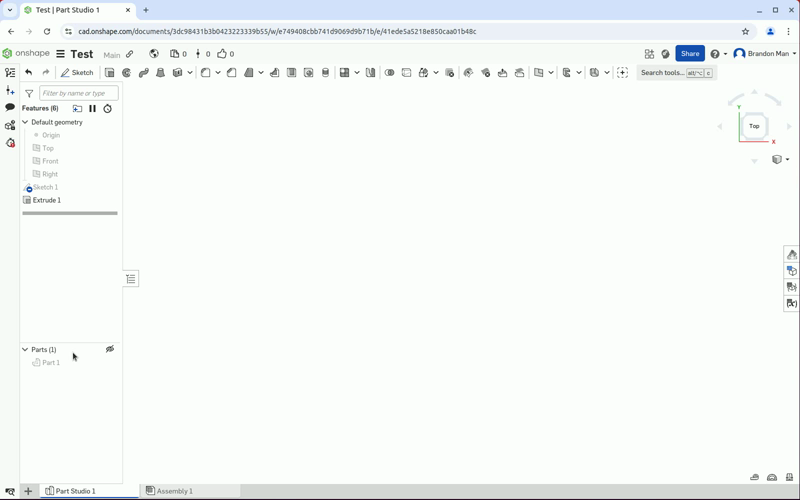
key(space)
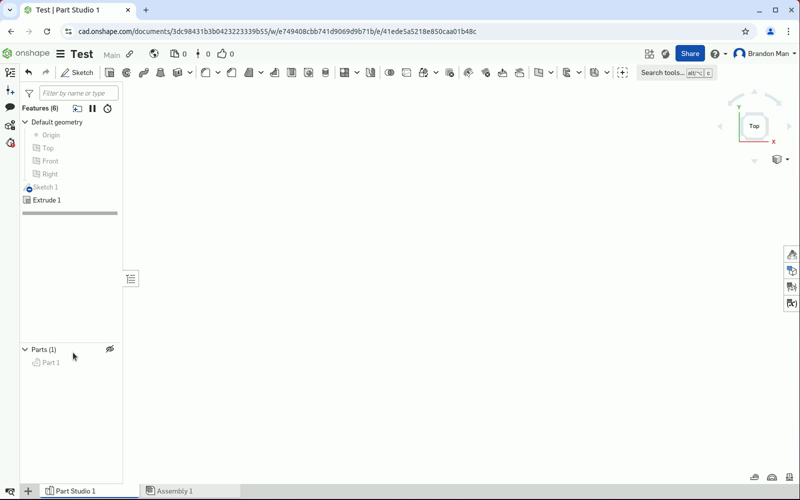
key_down(shift)
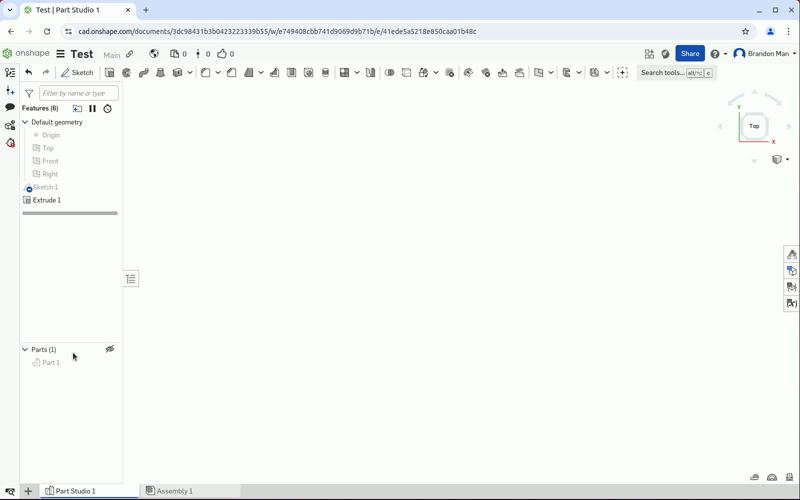
key(up)
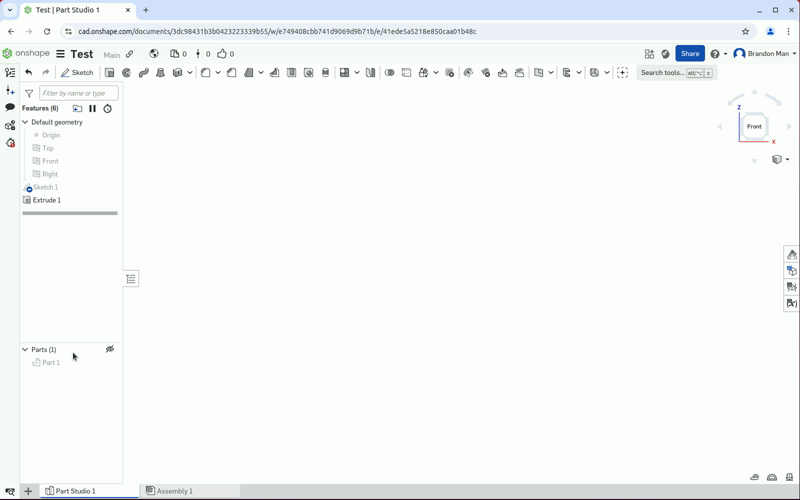
key_up(shift)
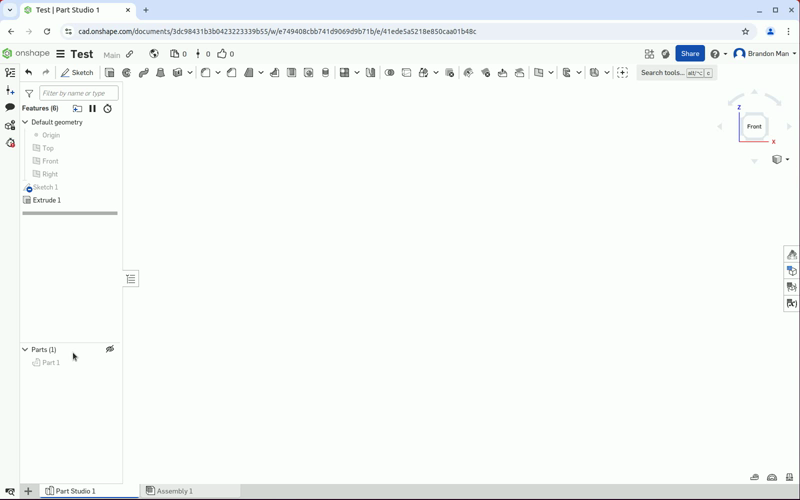
mouse_move(73, 352)
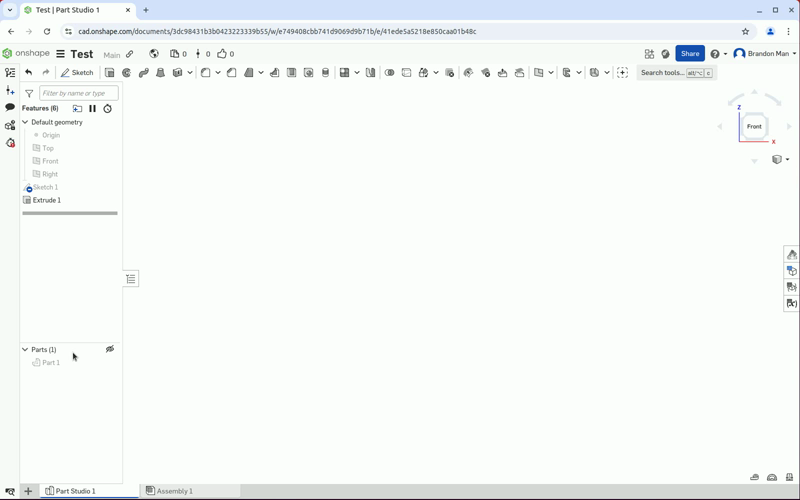
key(shift+y)
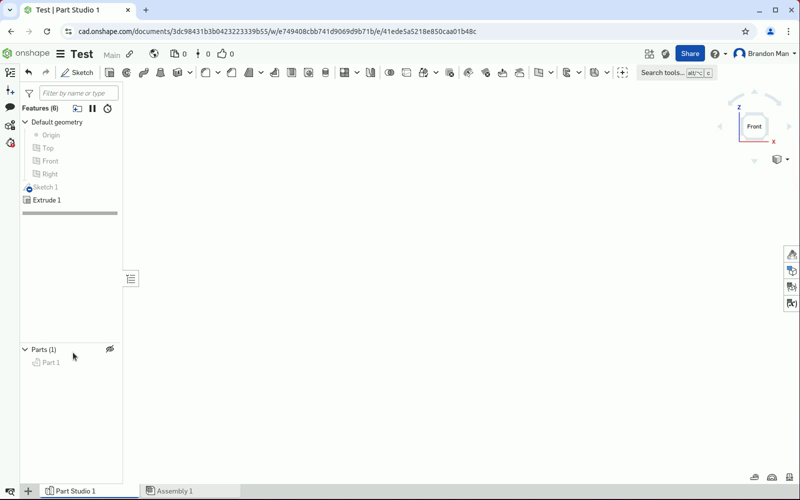
key(shift+s)
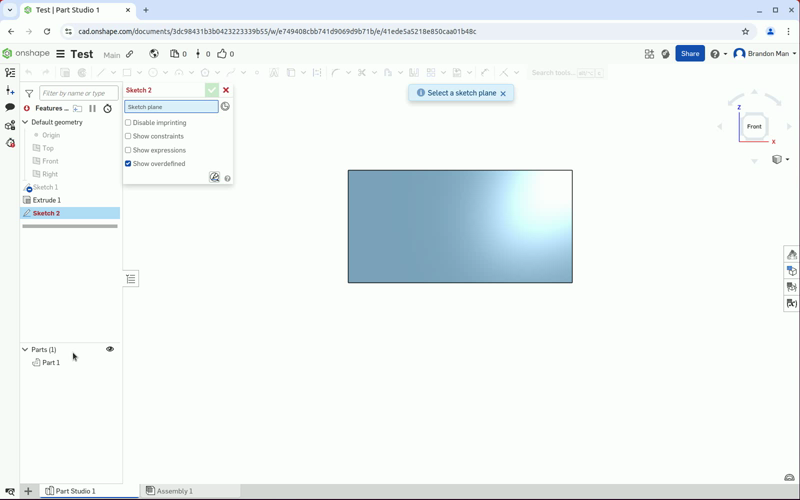
mouse_move(73, 163)
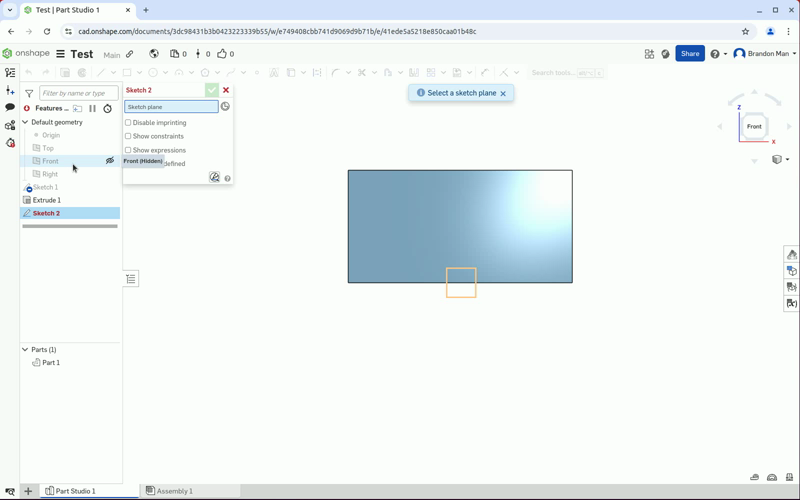
click(73, 163)
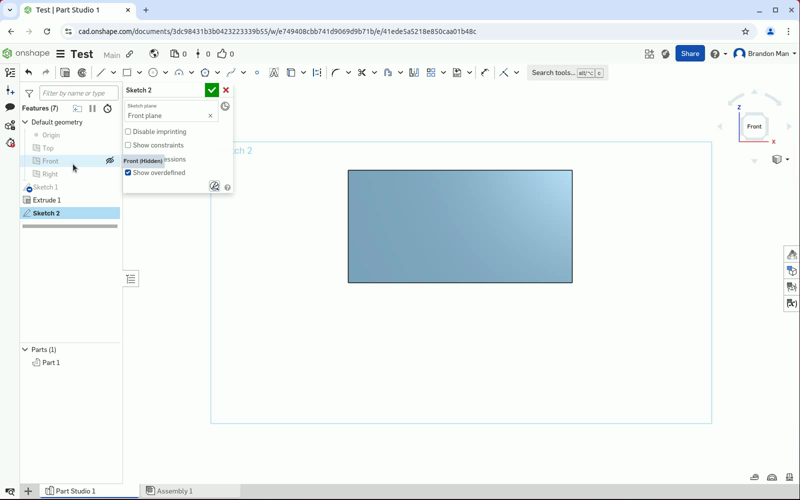
mouse_move(73, 352)
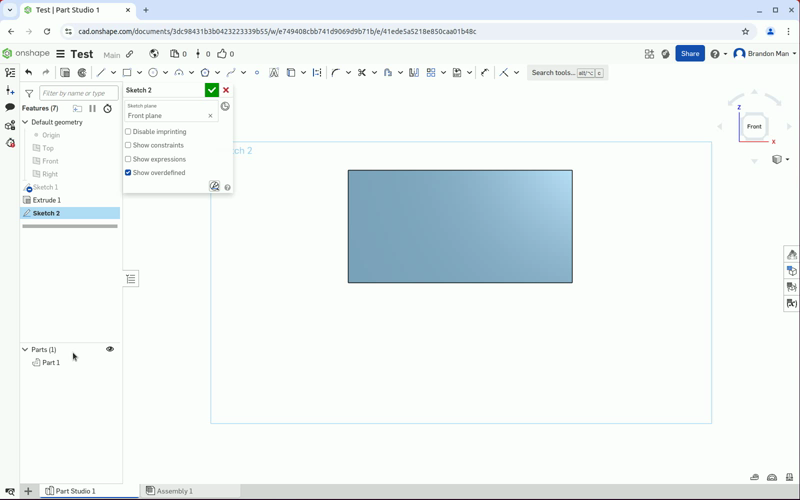
key(y)
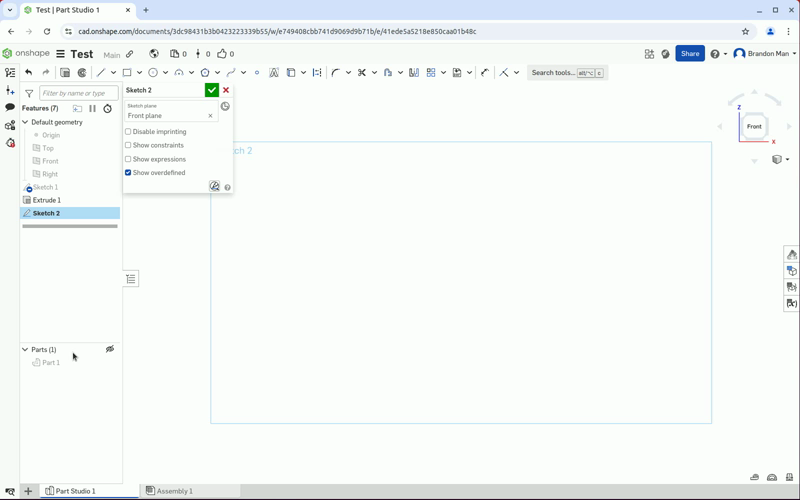
key(l)
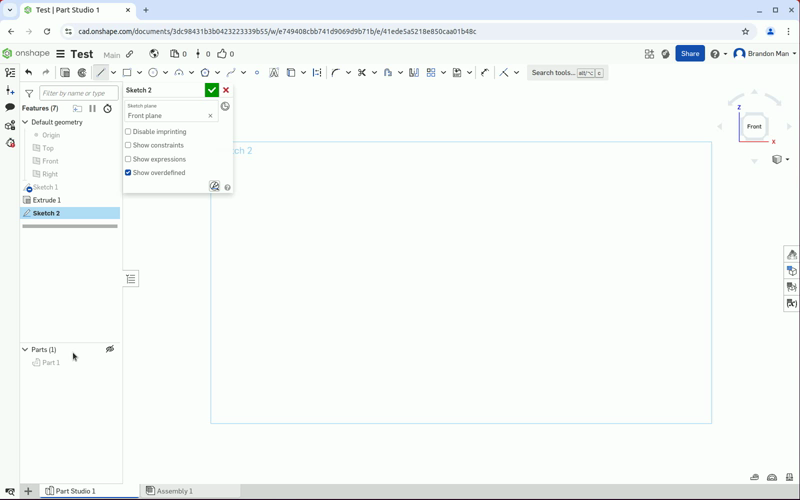
key_down(shift)
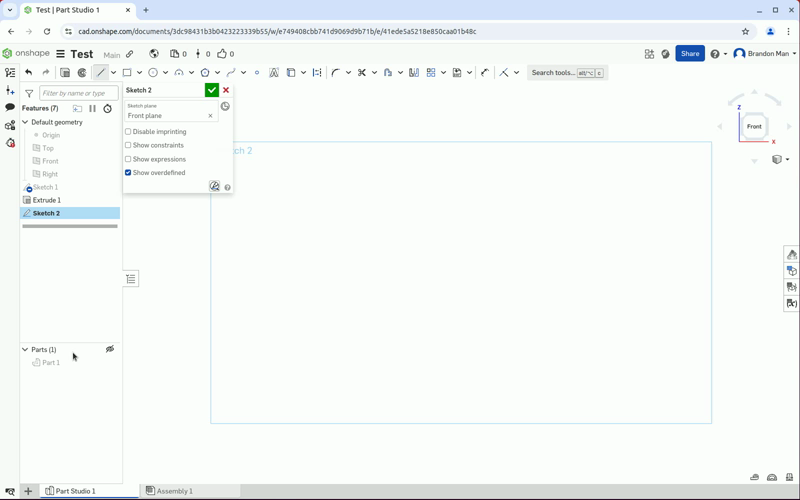
mouse_move(348, 282)
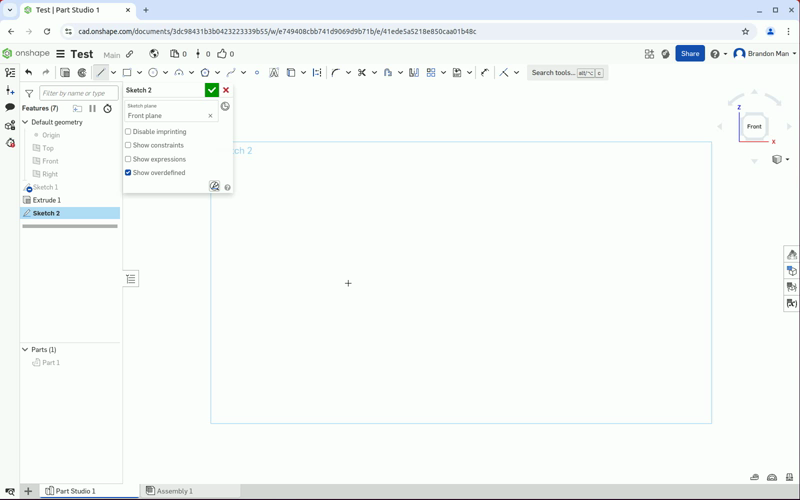
click(348, 282)
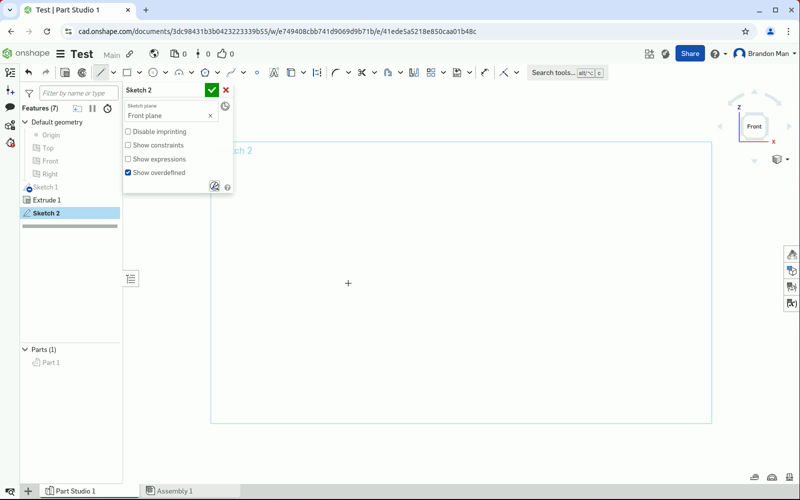
key_up(shift)
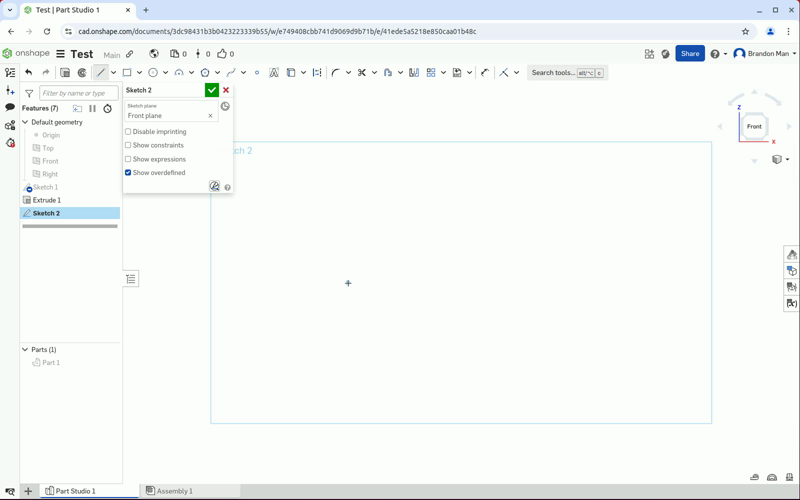
key_down(shift)
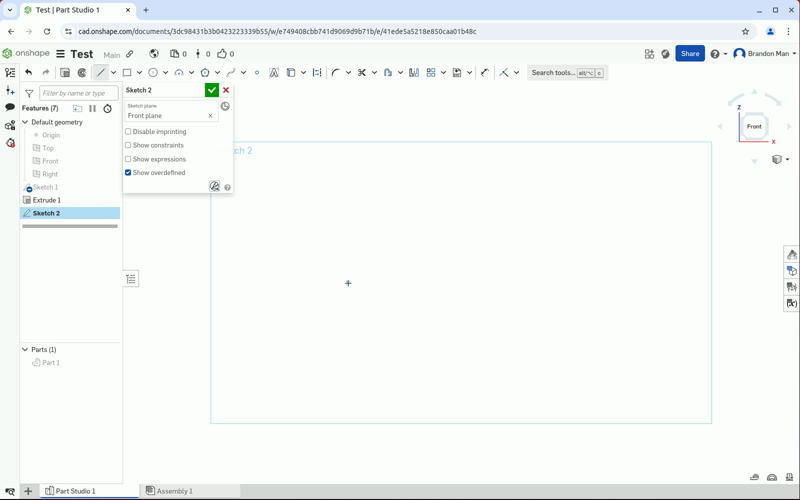
mouse_move(572, 282)
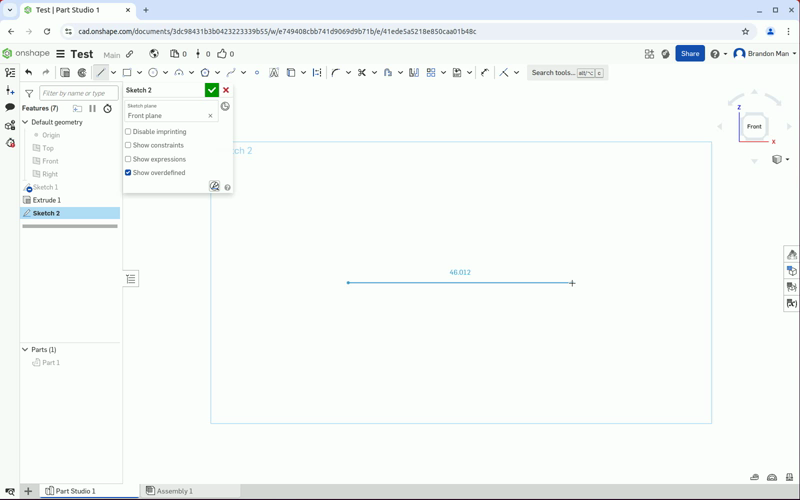
click(572, 282)
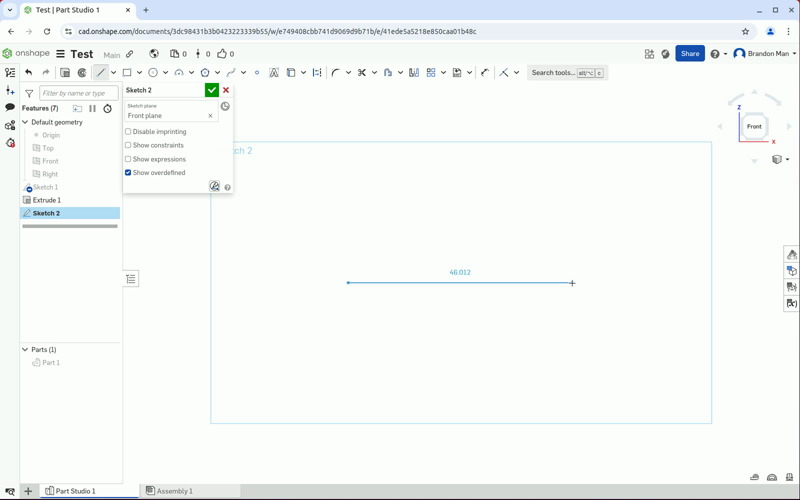
key_up(shift)
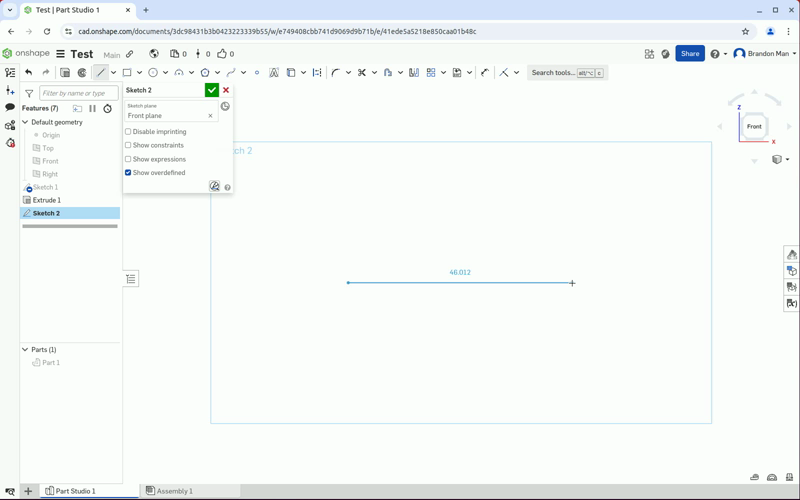
key_down(shift)
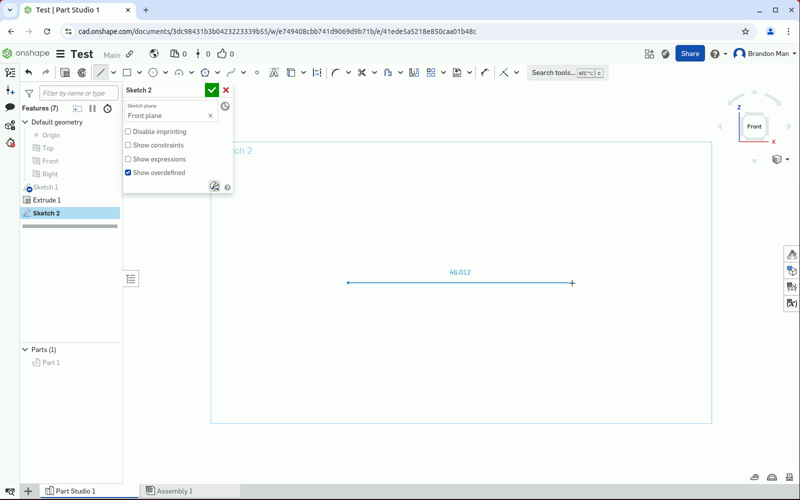
mouse_move(572, 169)
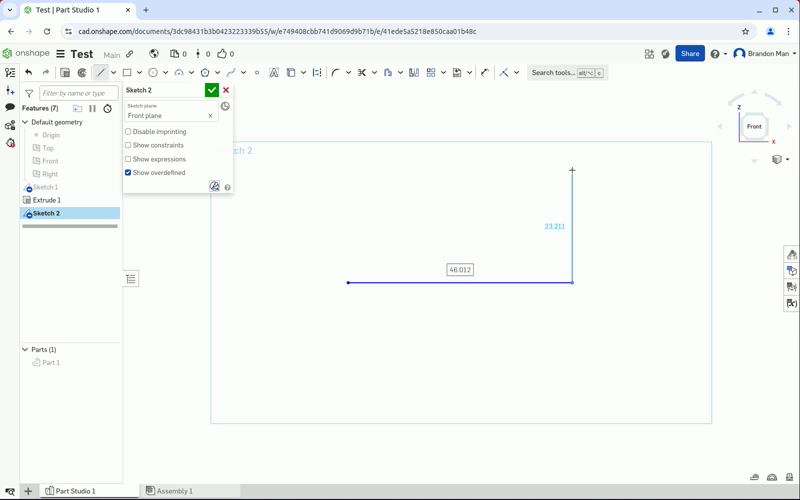
click(572, 169)
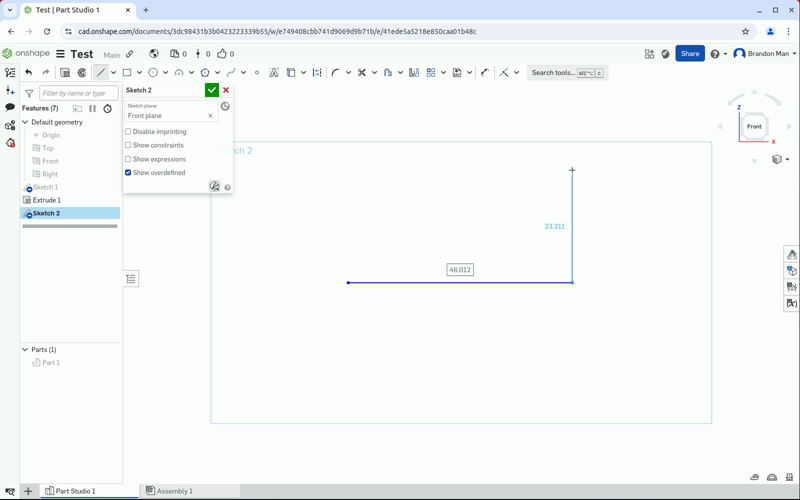
key_up(shift)
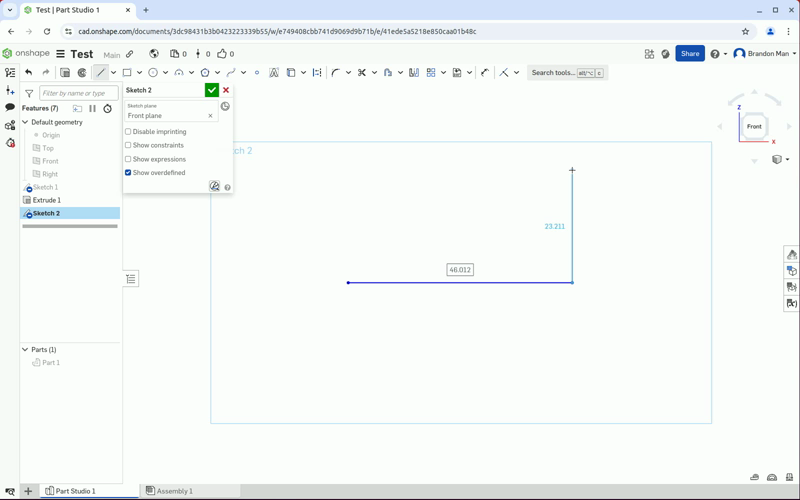
key_down(shift)
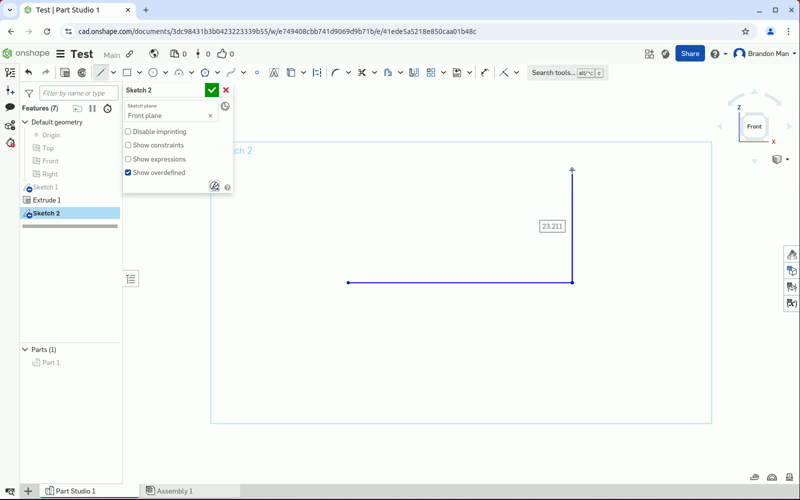
mouse_move(589, 169)
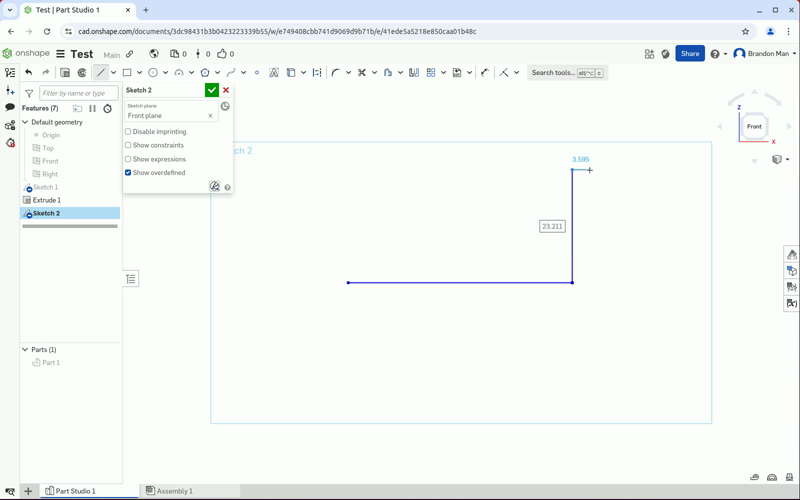
mouse_move(515, 169)
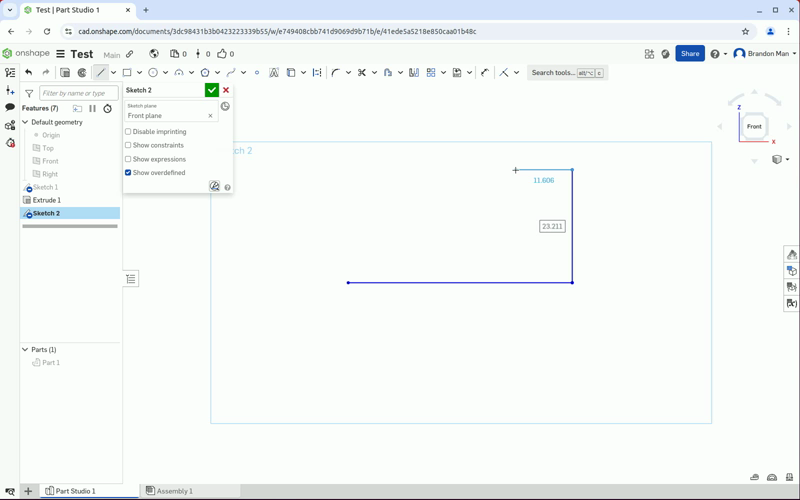
click(515, 169)
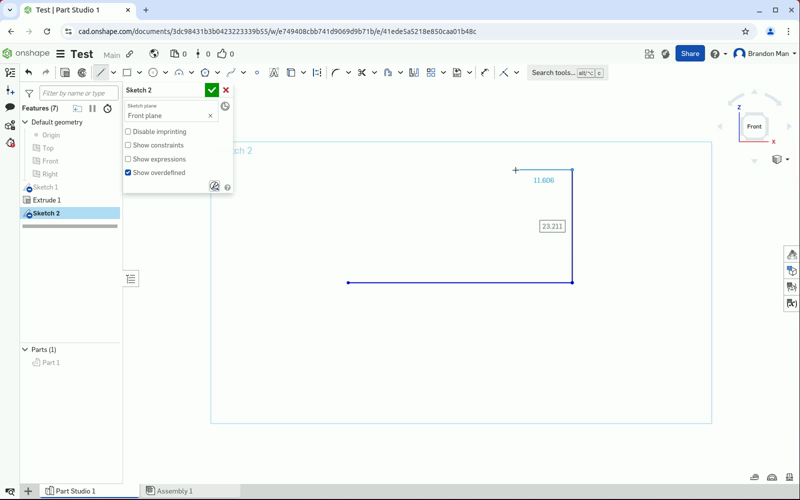
key_up(shift)
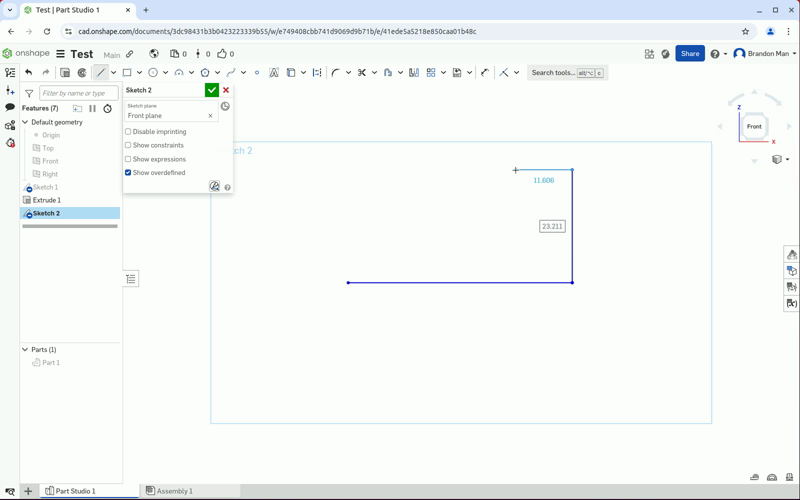
key_down(shift)
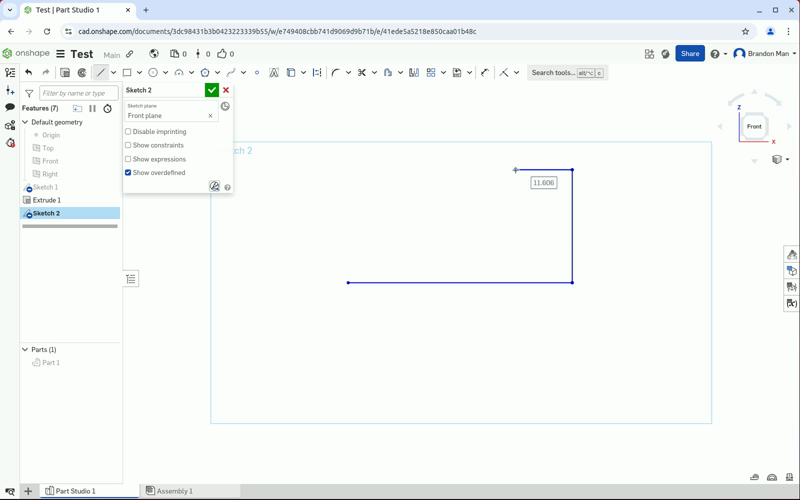
mouse_move(545, 169)
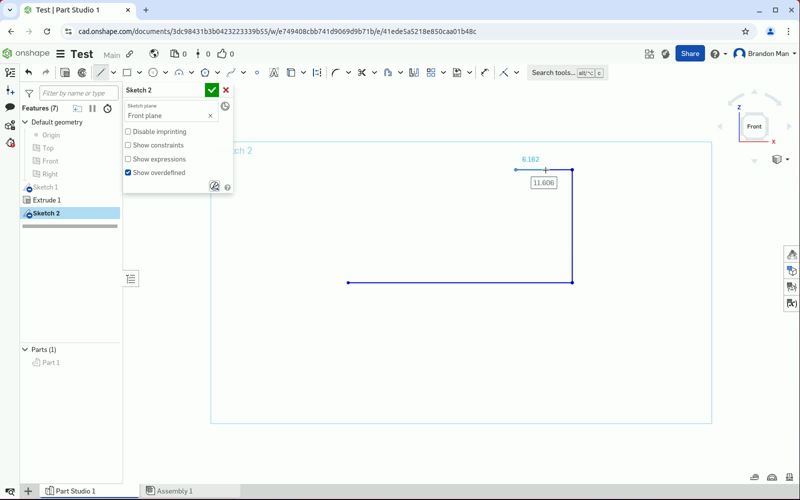
mouse_move(515, 226)
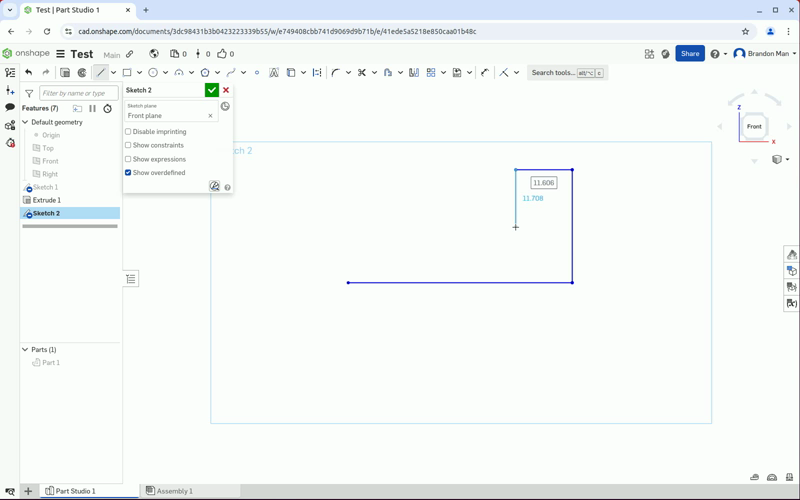
click(515, 226)
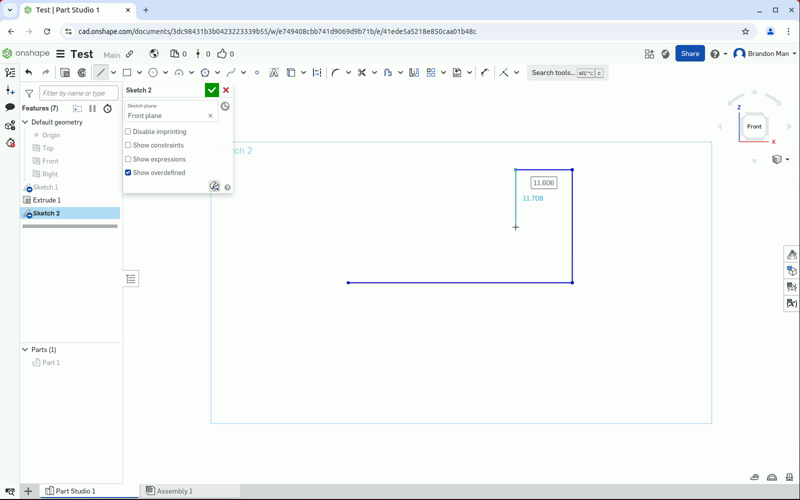
key_up(shift)
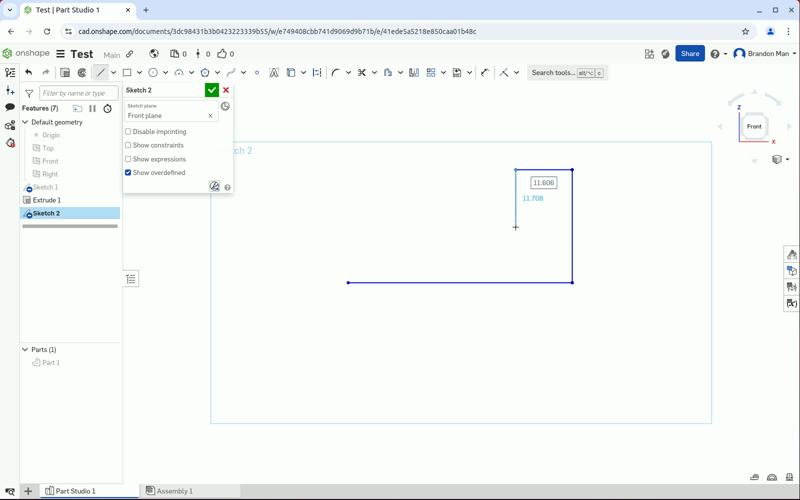
key_down(shift)
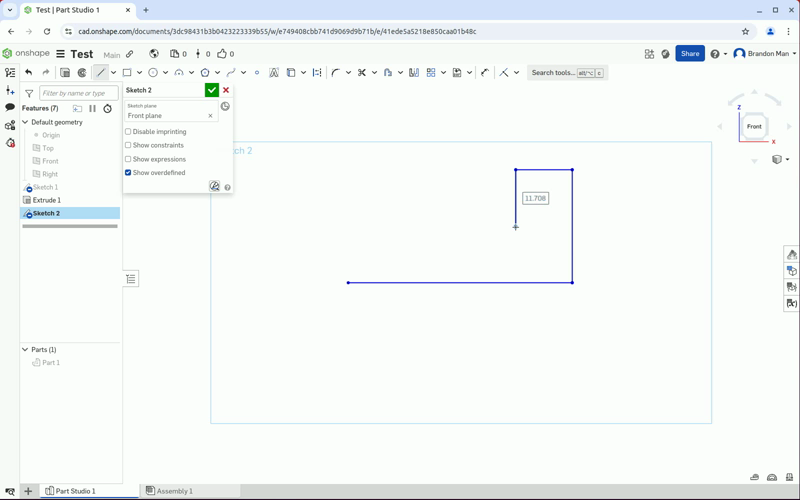
mouse_move(404, 226)
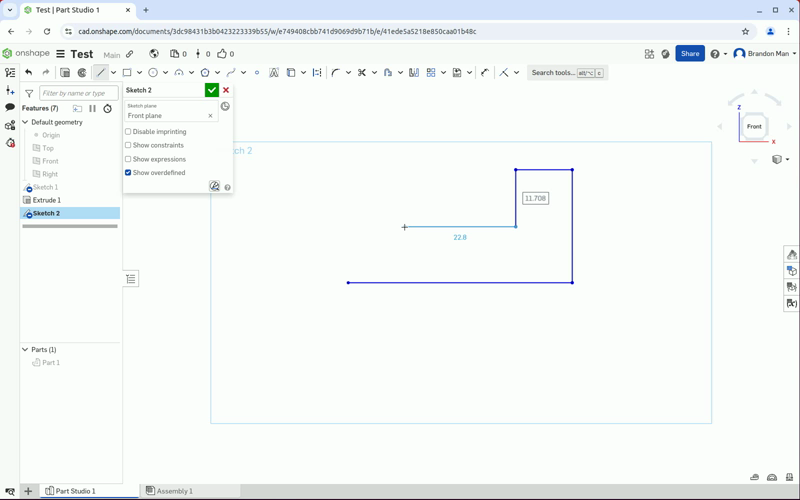
click(404, 226)
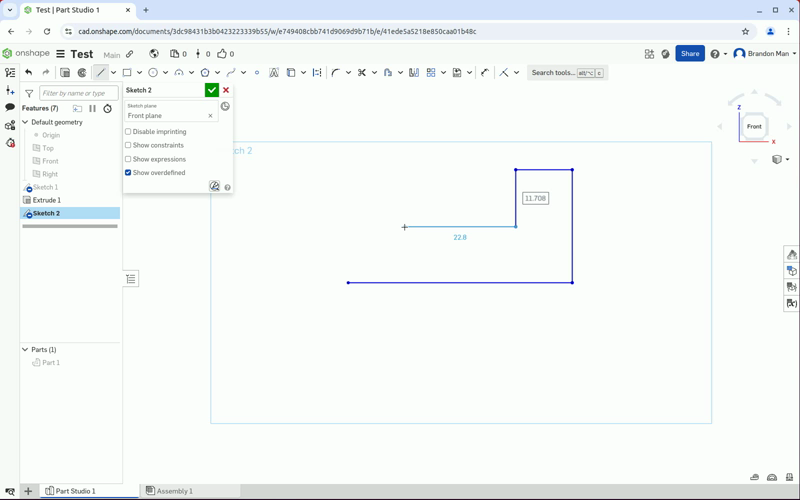
key_up(shift)
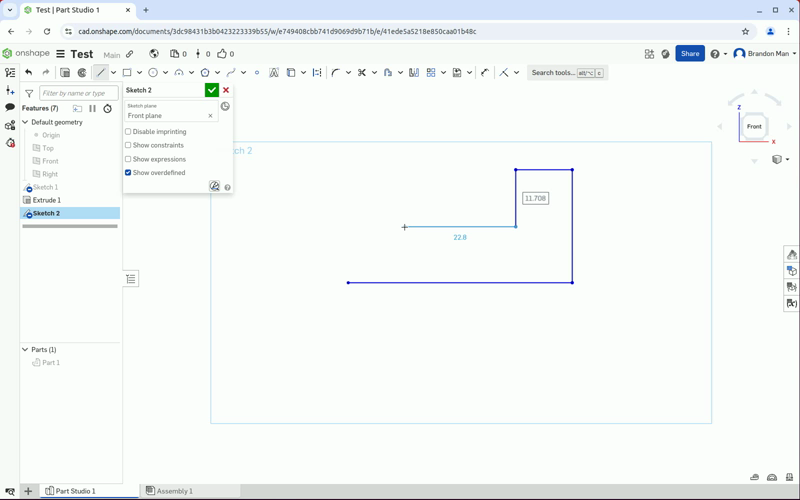
key_down(shift)
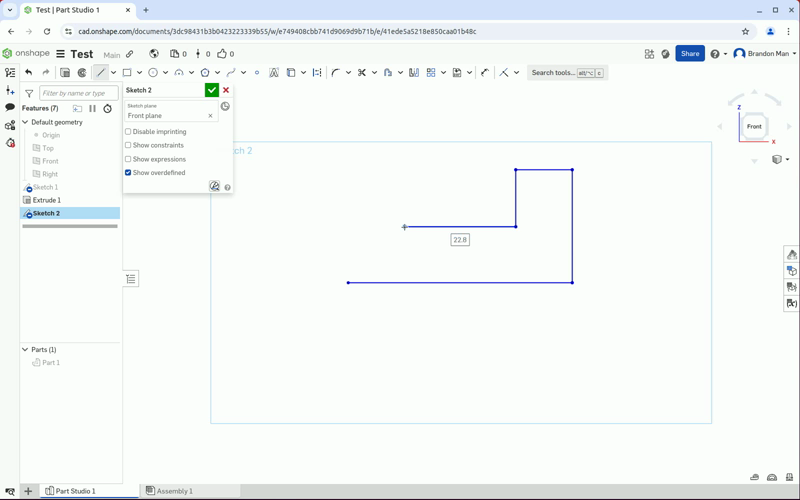
mouse_move(434, 226)
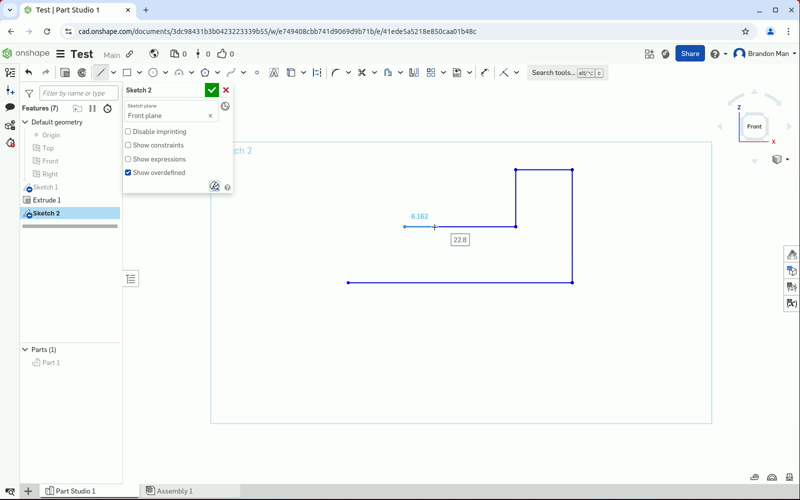
mouse_move(404, 169)
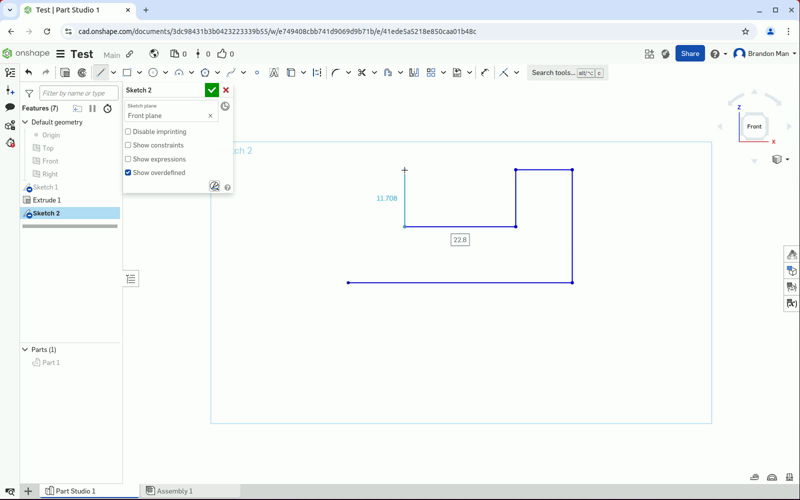
click(404, 169)
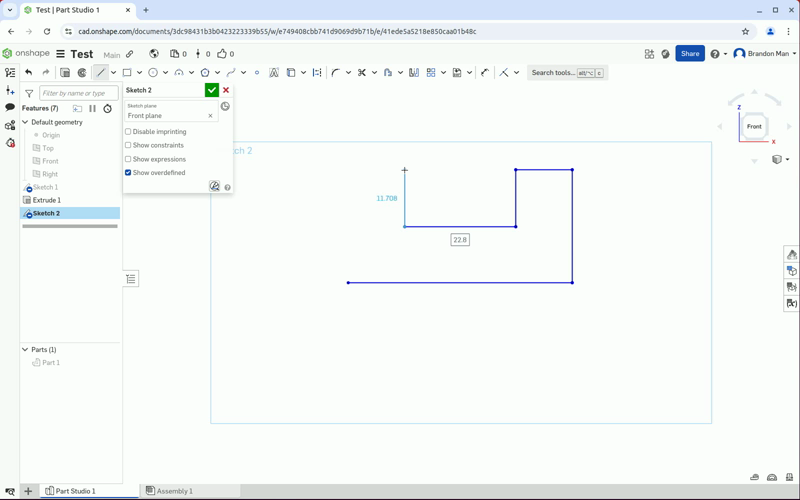
key_up(shift)
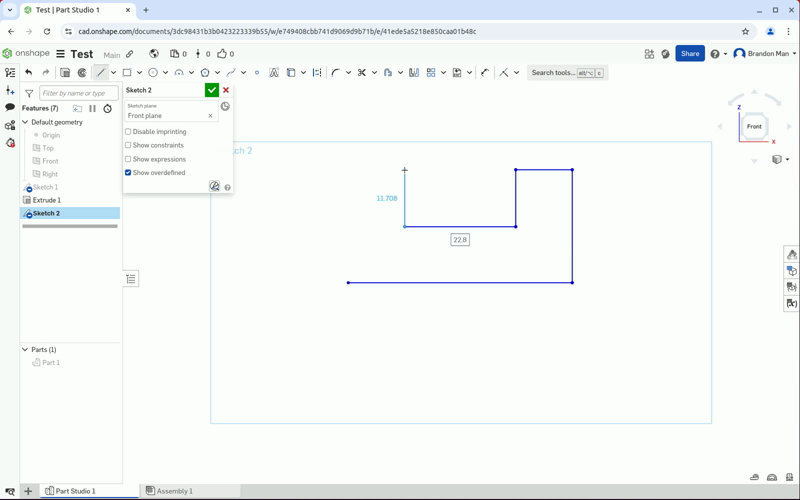
key_down(shift)
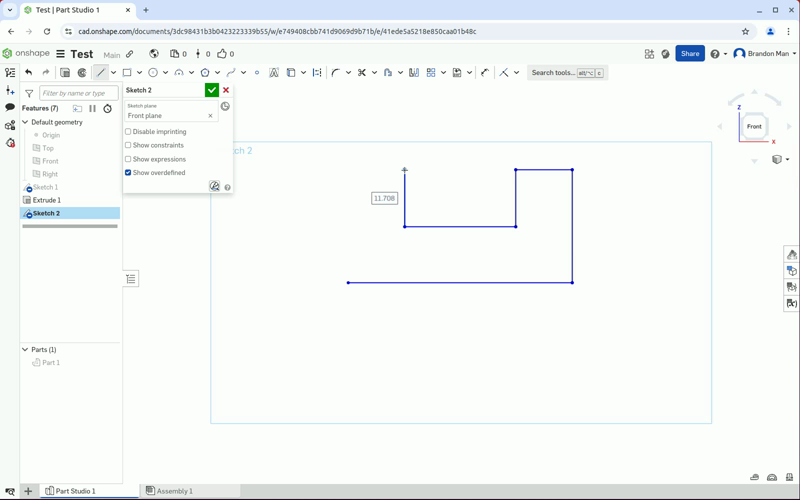
mouse_move(434, 169)
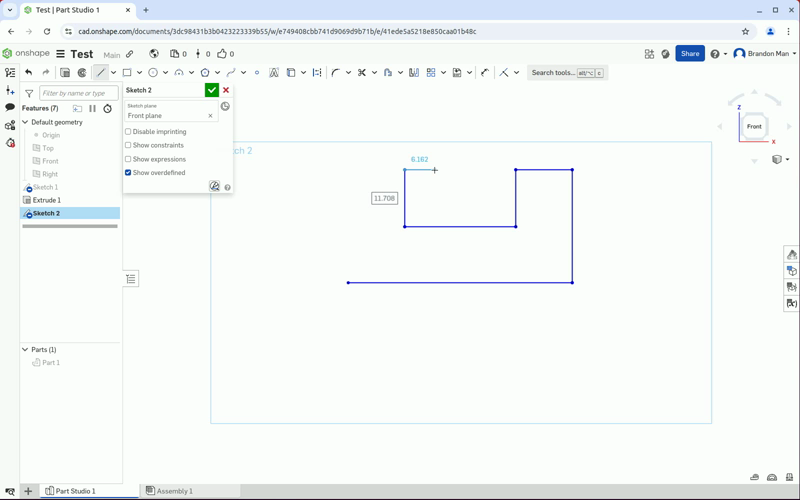
mouse_move(348, 169)
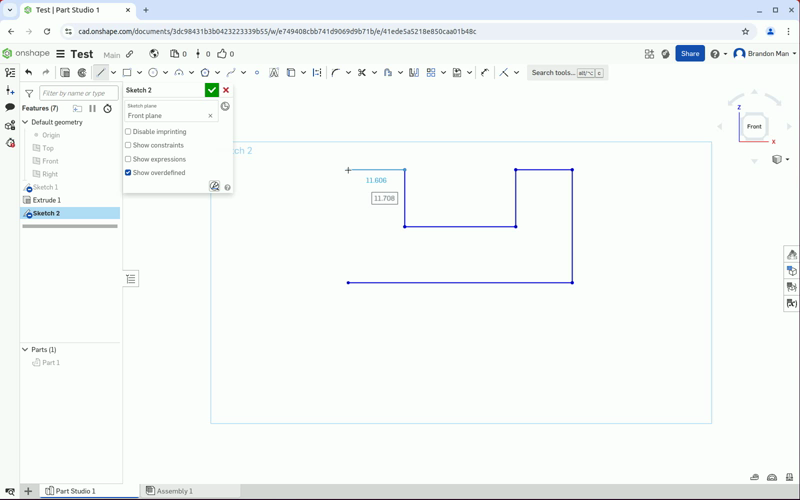
click(348, 169)
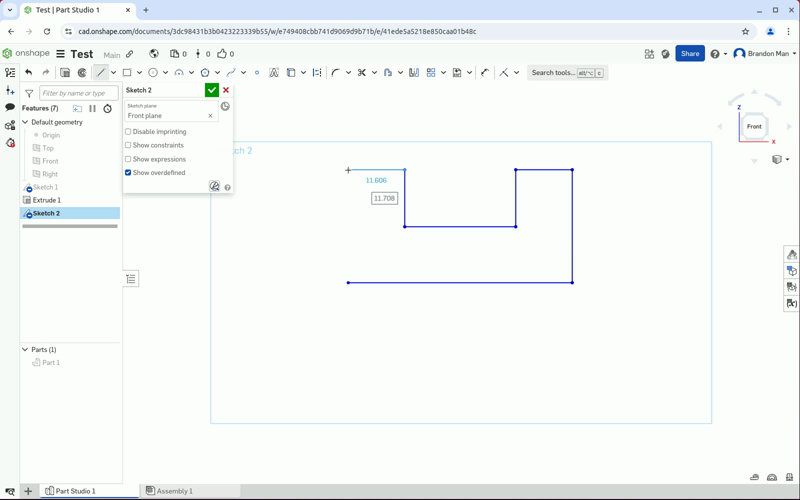
key_up(shift)
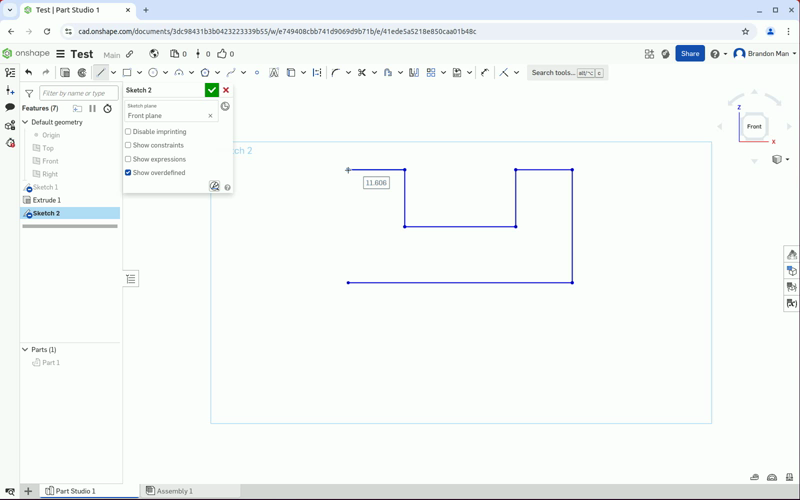
key_down(shift)
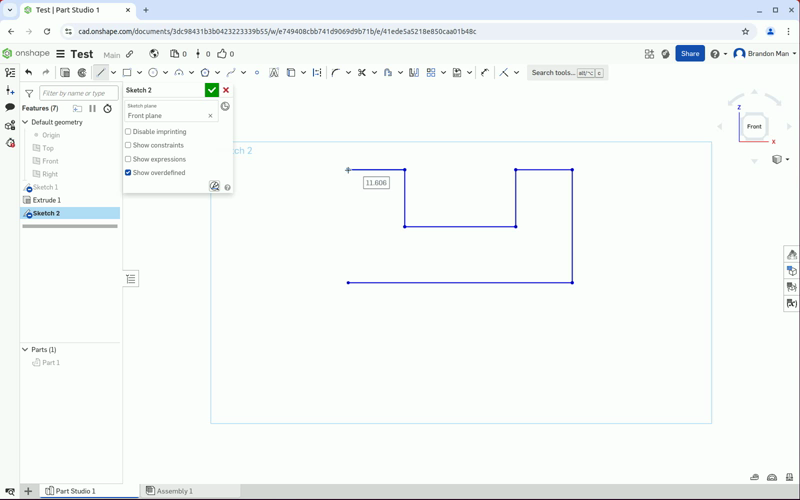
mouse_move(348, 282)
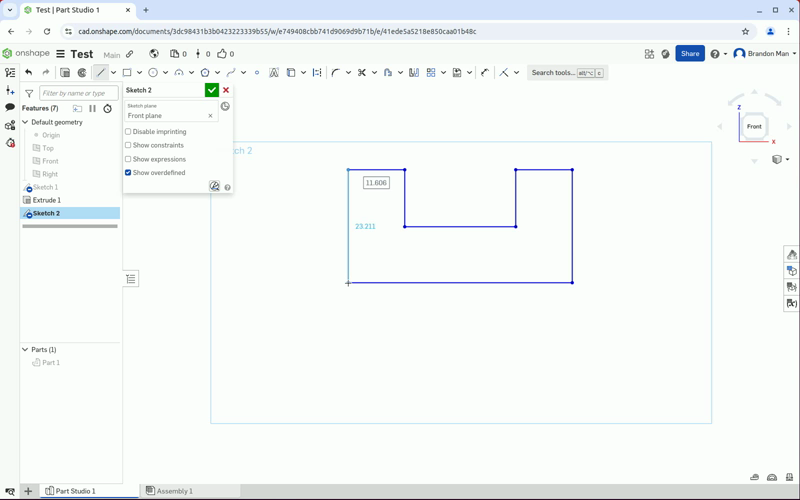
key_up(shift)
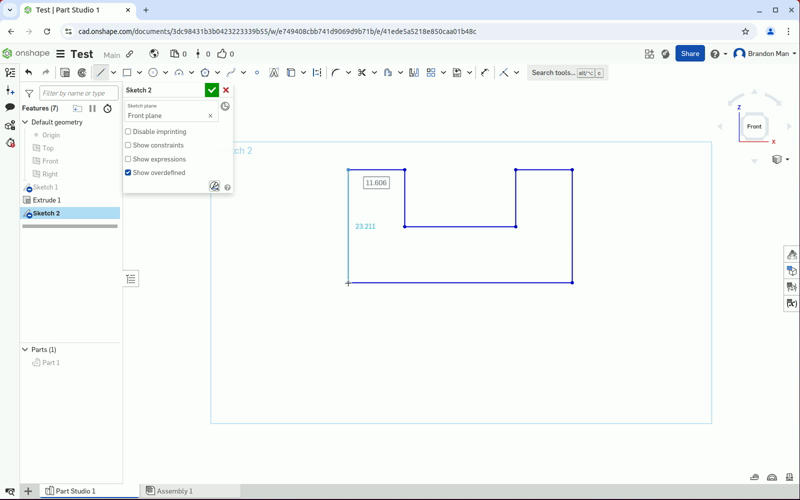
click(348, 282)
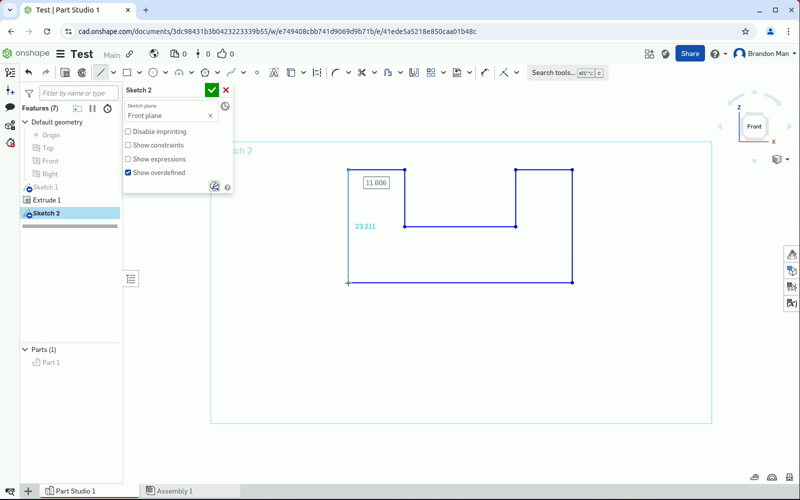
key(esc)
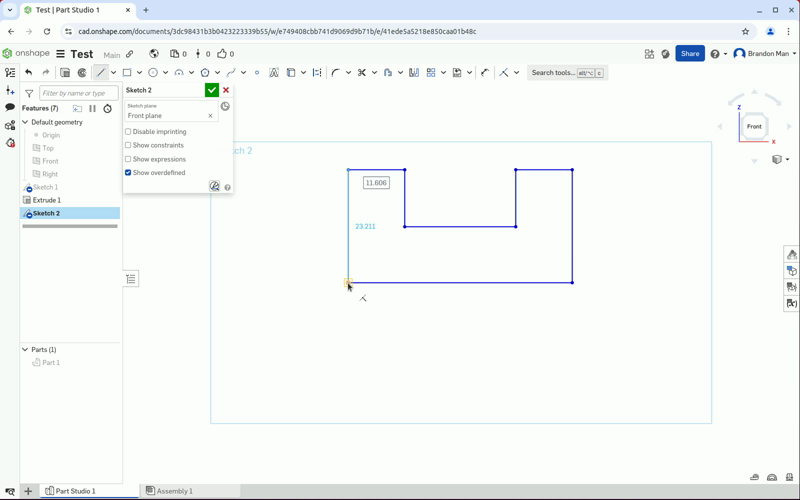
mouse_move(546, 217)
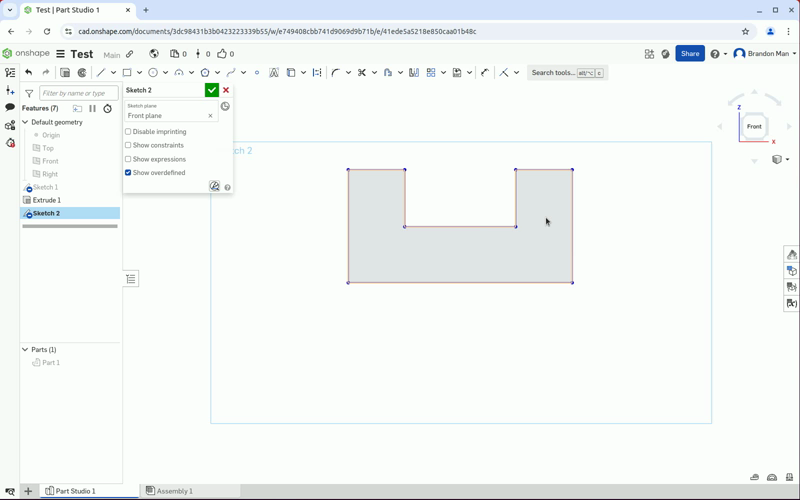
click(546, 217)
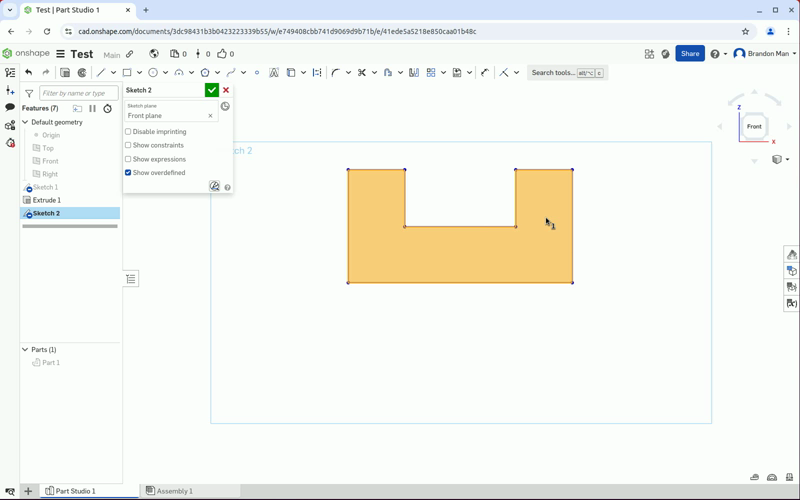
mouse_move(73, 352)
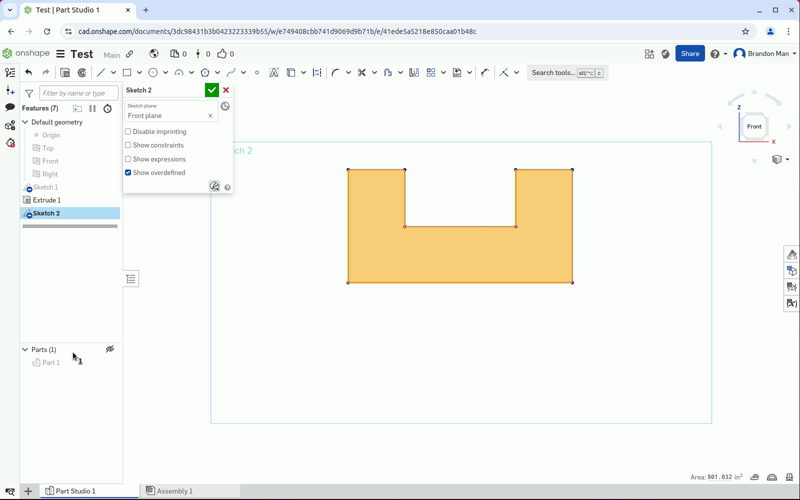
key(shift+y)
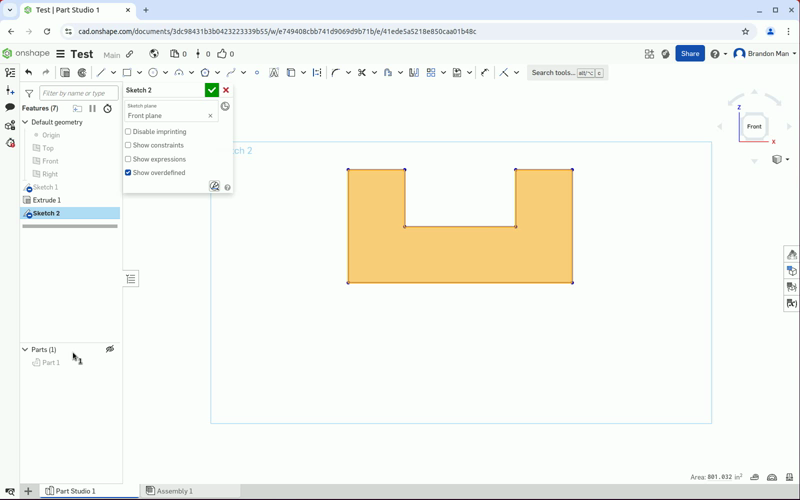
key(shift+e)
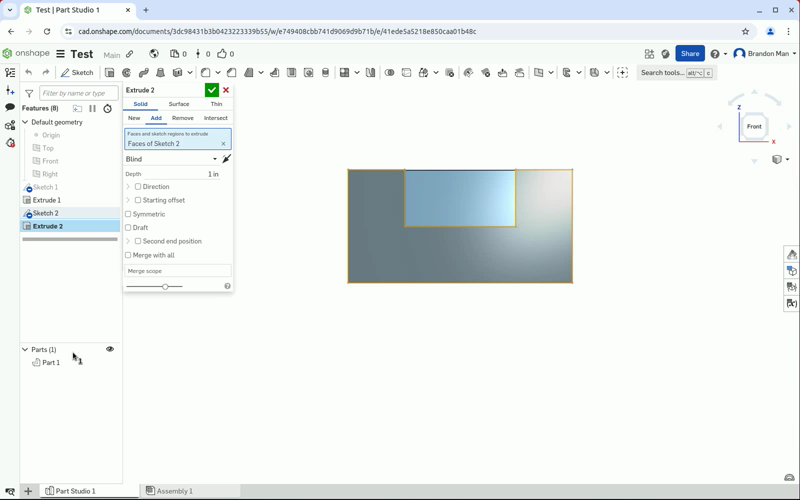
mouse_move(143, 106)
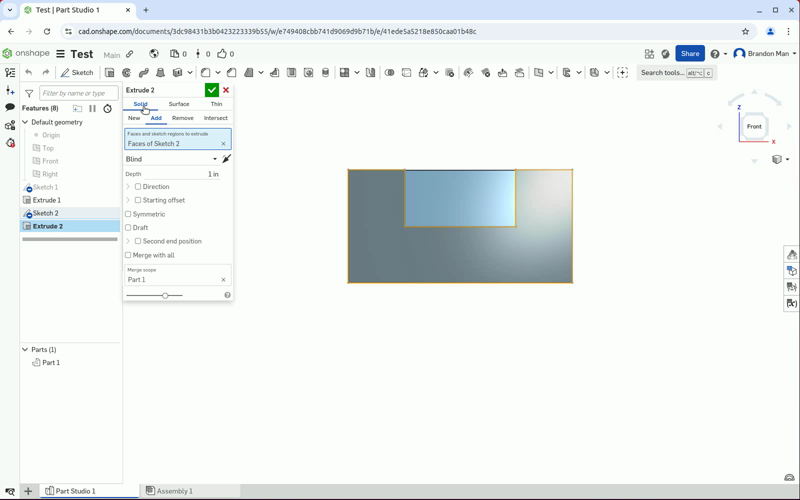
click(143, 106)
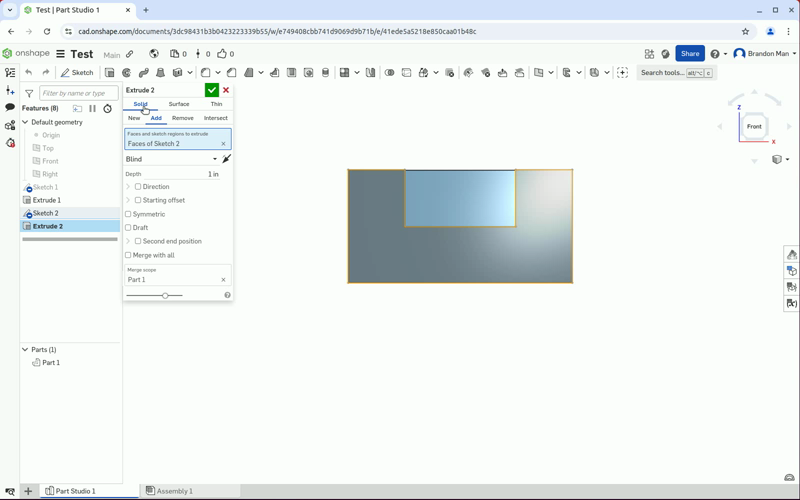
mouse_move(219, 120)
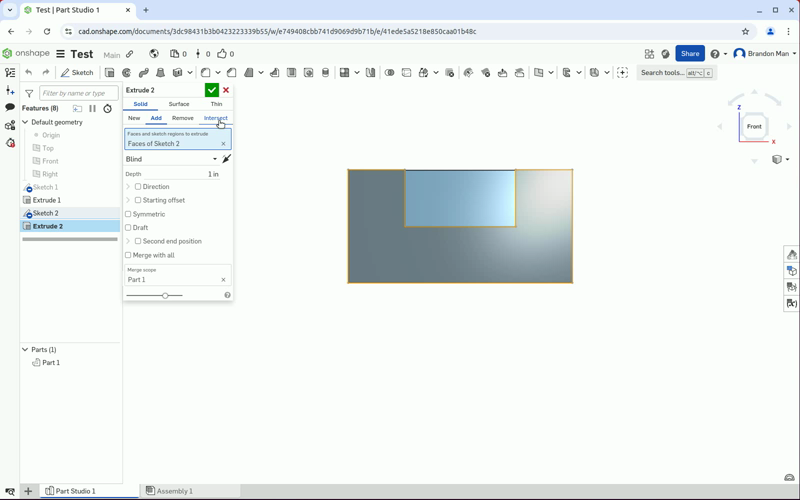
click(219, 120)
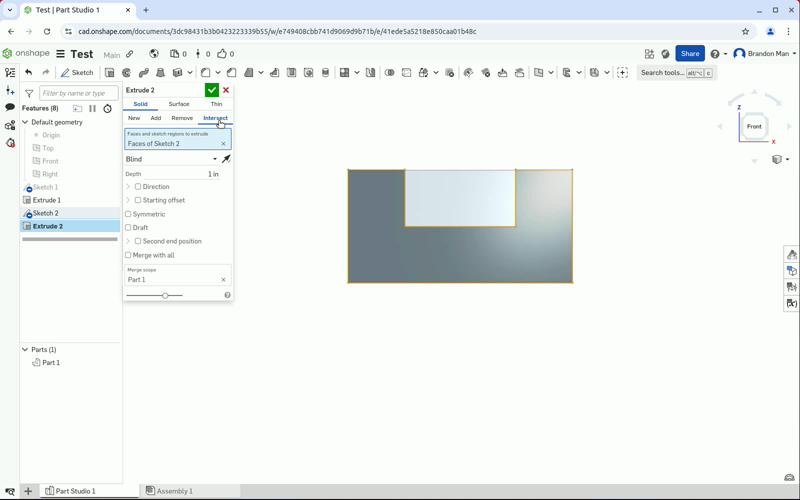
key(tab, 4)
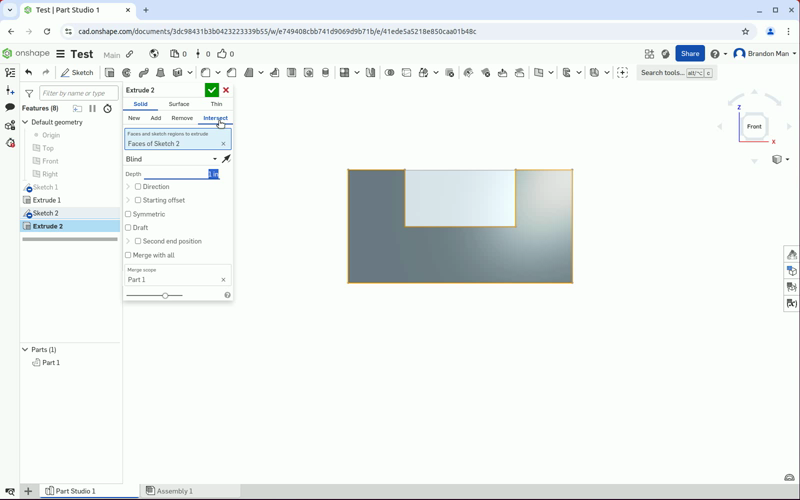
text(-11.554)
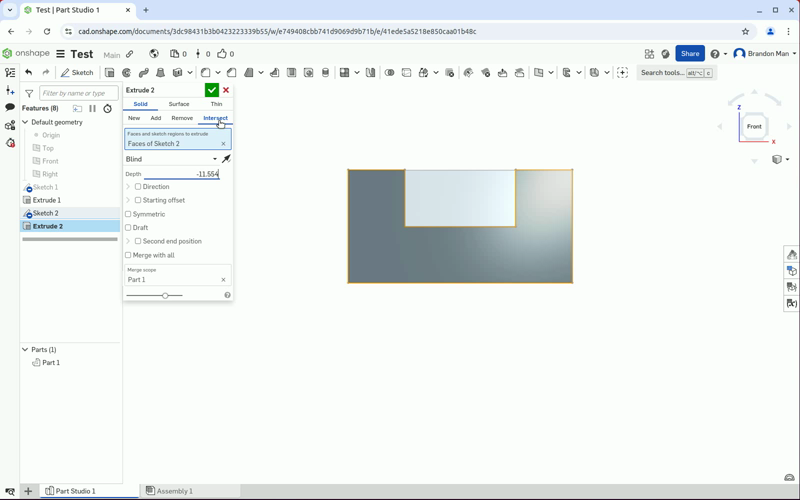
key(enter)
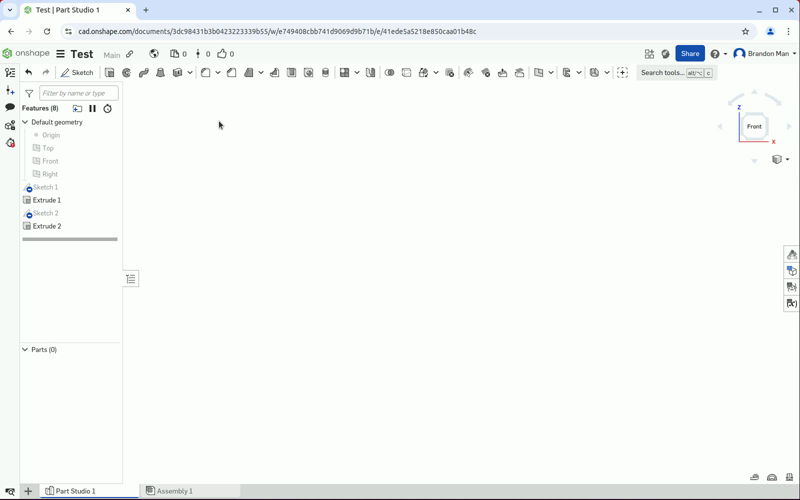
key(shift+h)
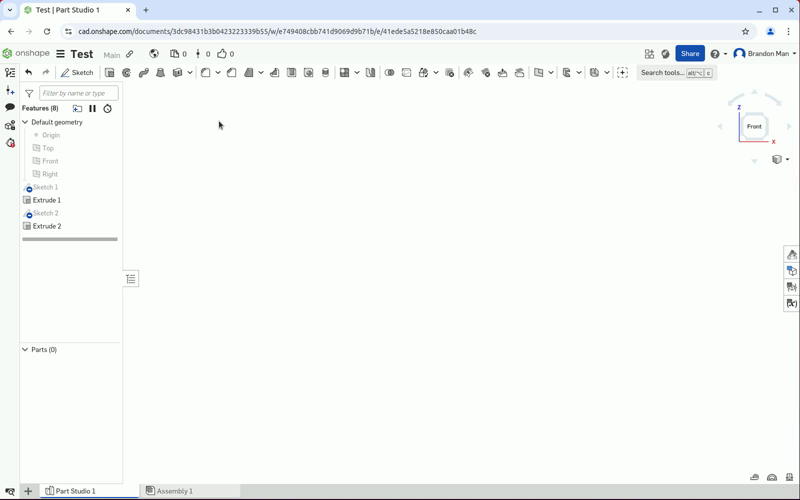
key(shift+h)
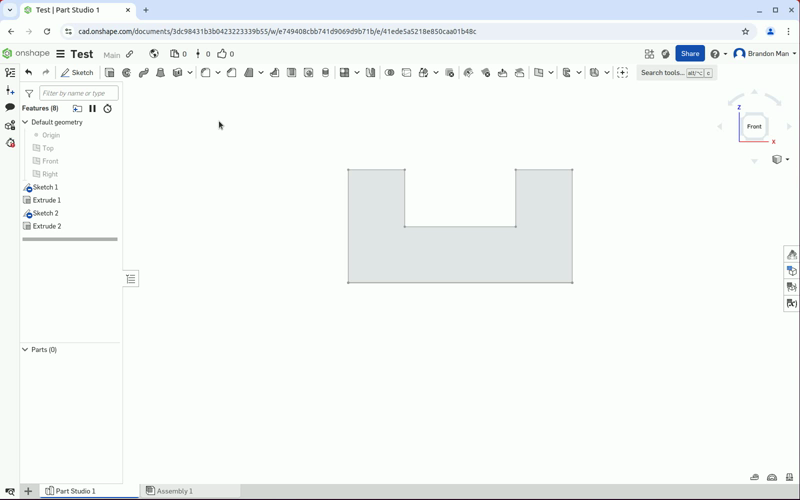
key(shift+7)
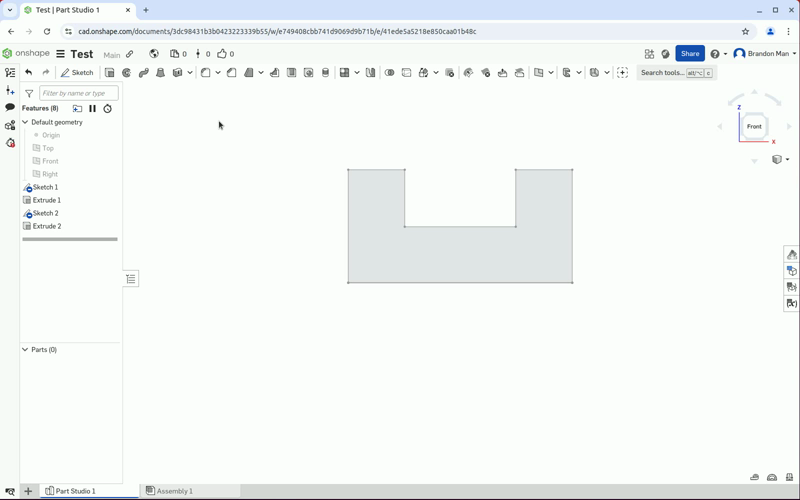
key(left, 2)
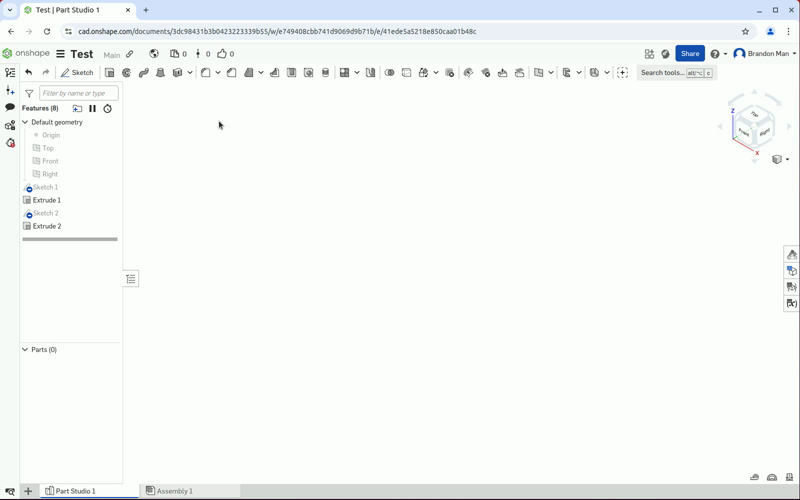
key(down, 2)
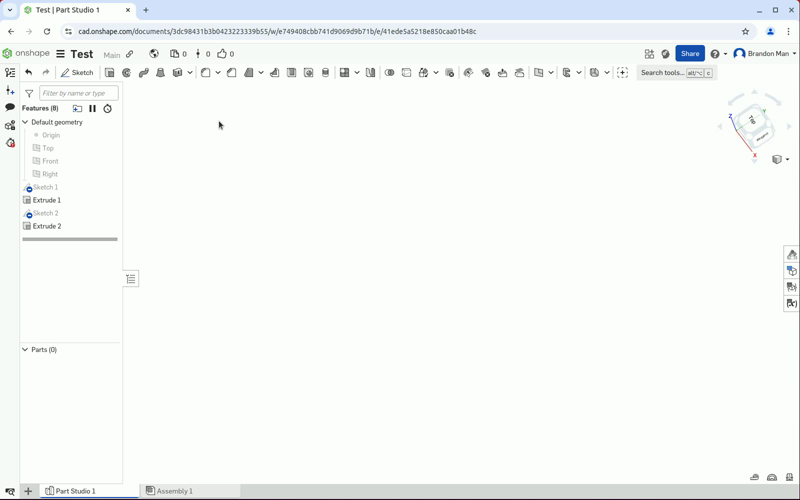
key(up, 2)
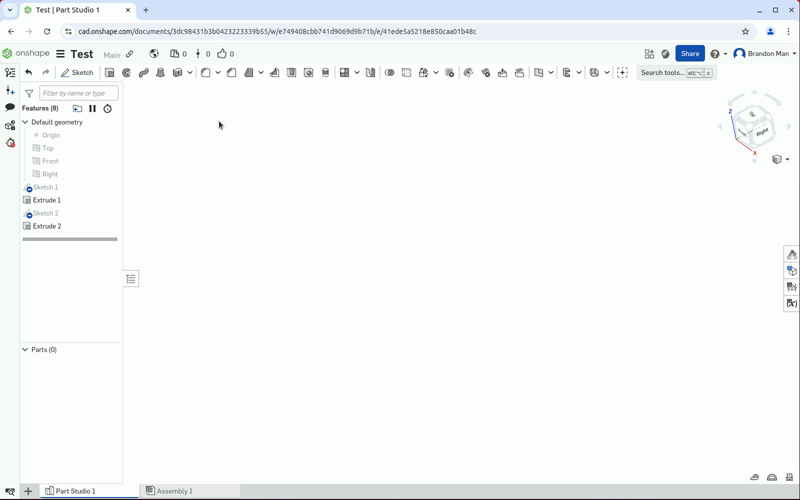
key(right, 2)
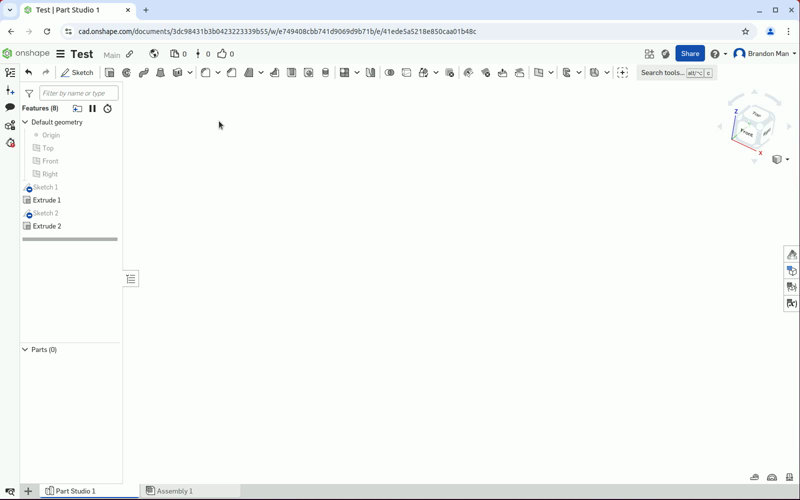
mouse_move(73, 189)
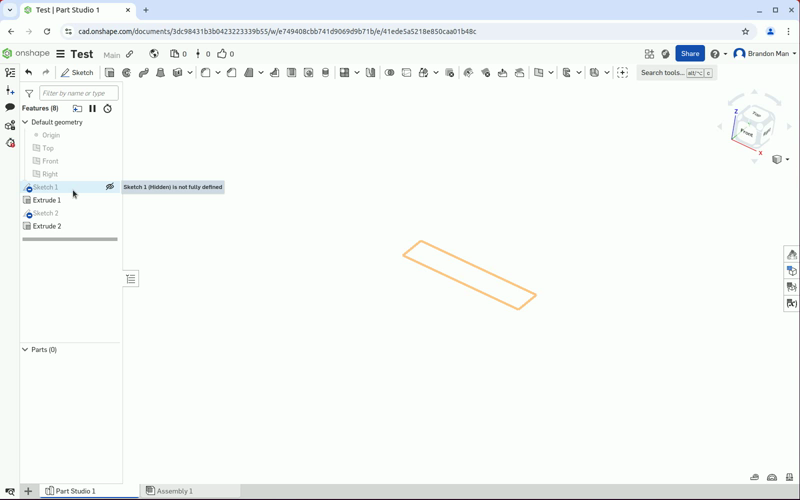
click(73, 189)